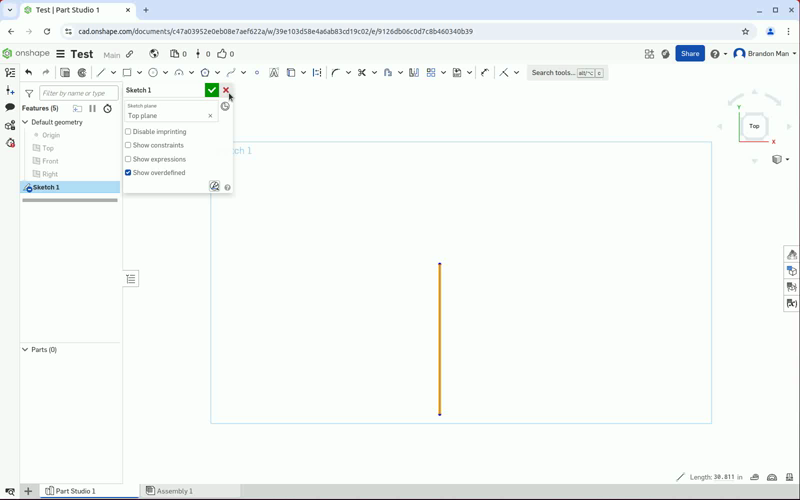
key(shift+h)
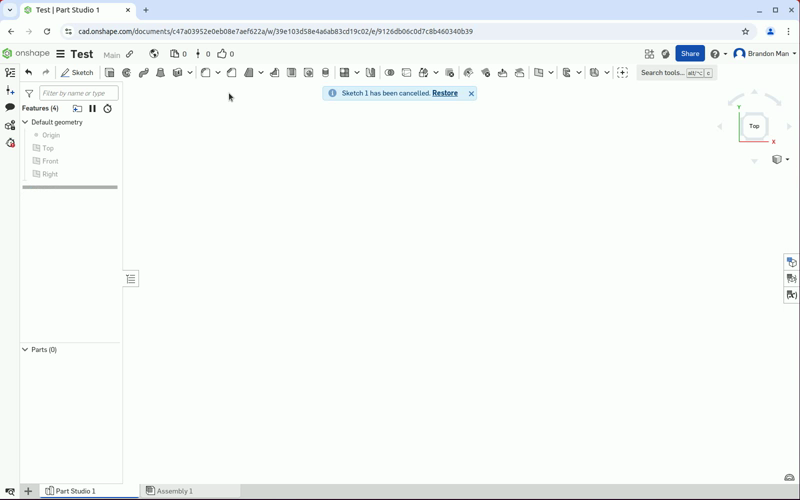
mouse_move(73, 352)
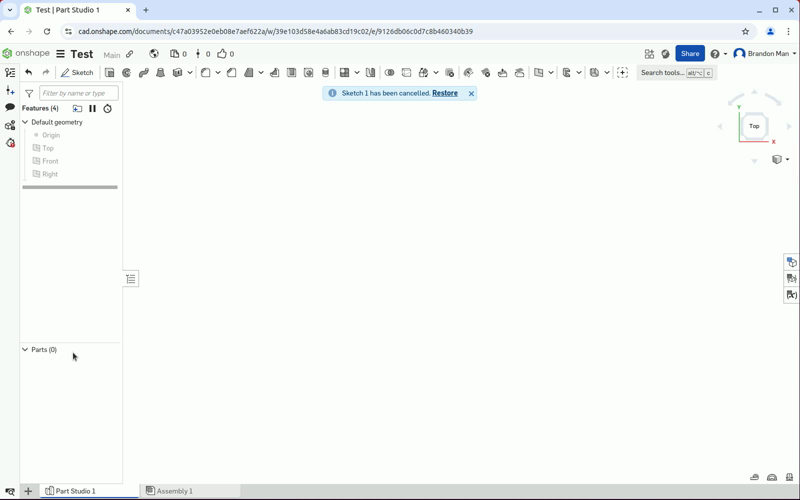
key(y)
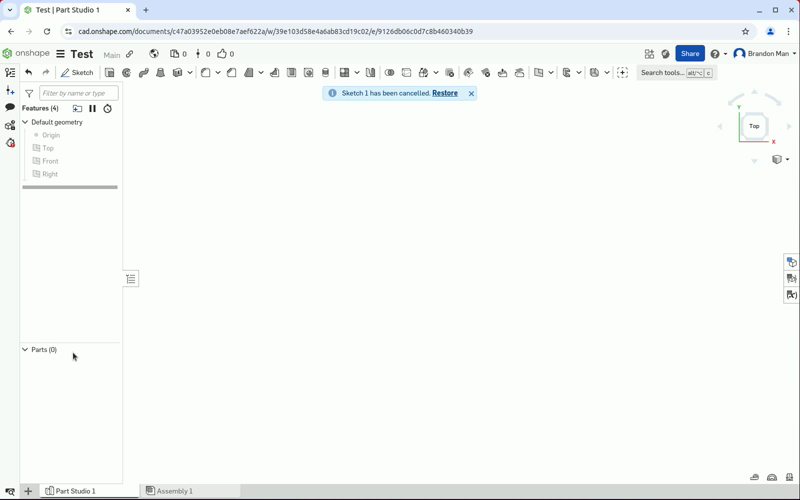
key(shift+p)
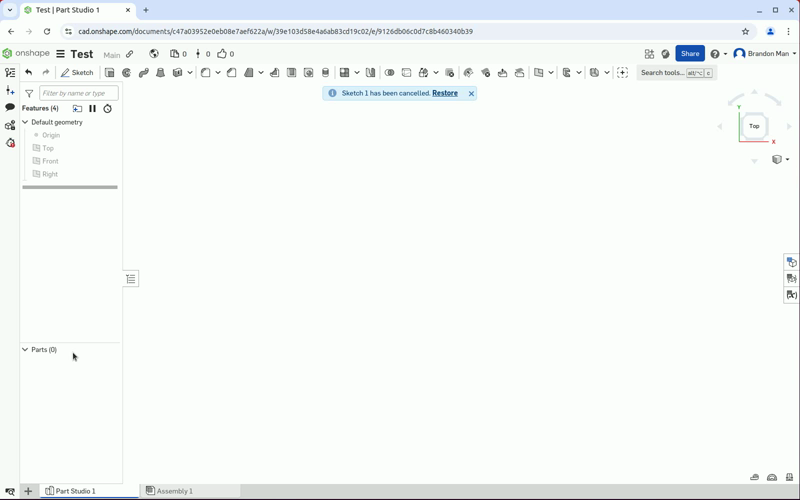
key(space)
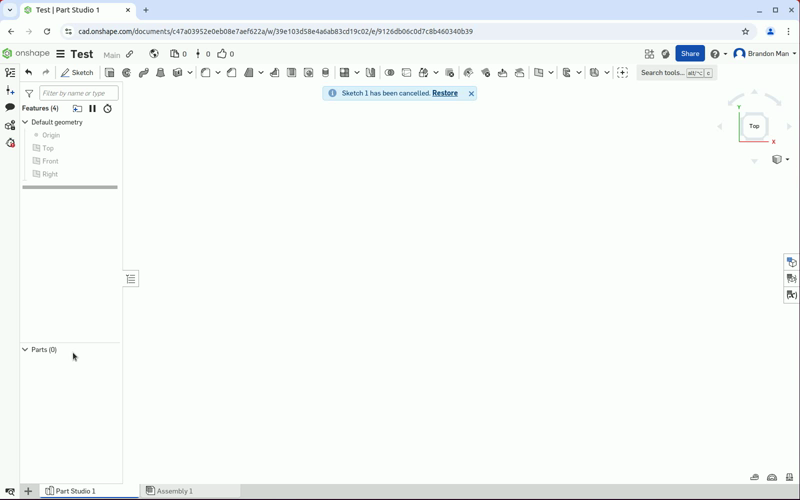
key_down(shift)
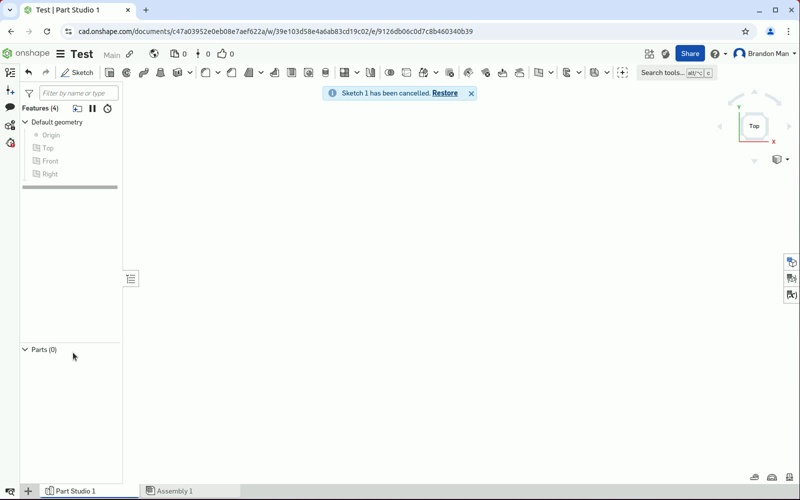
key(up)
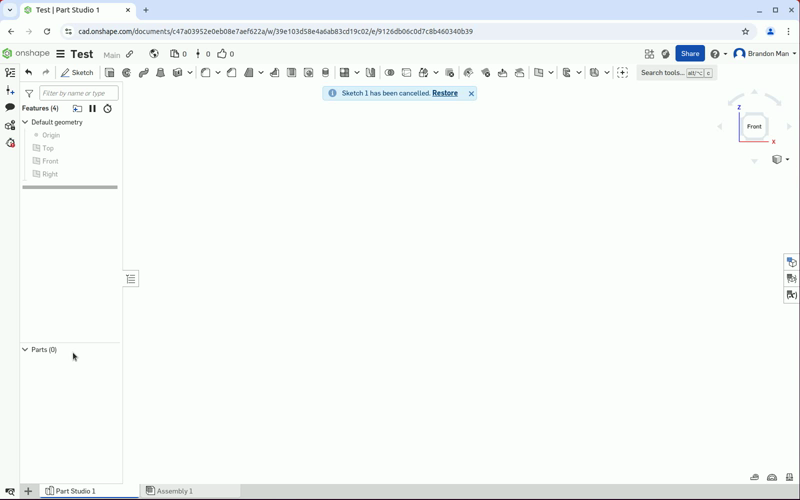
key_up(shift)
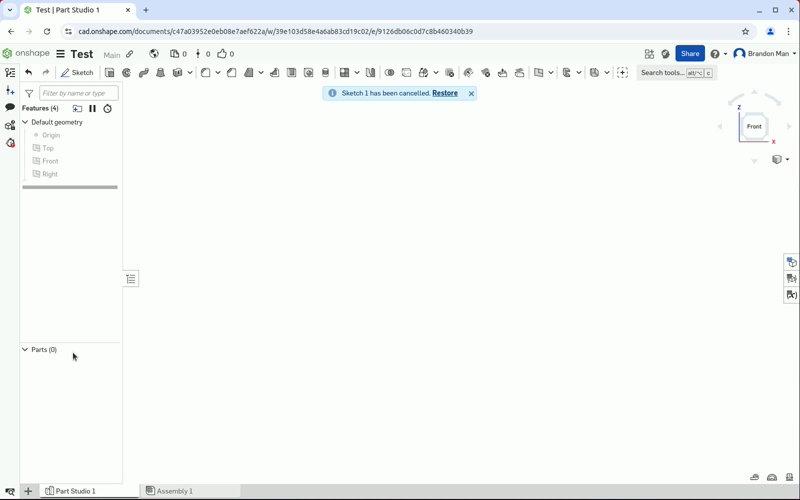
mouse_move(73, 352)
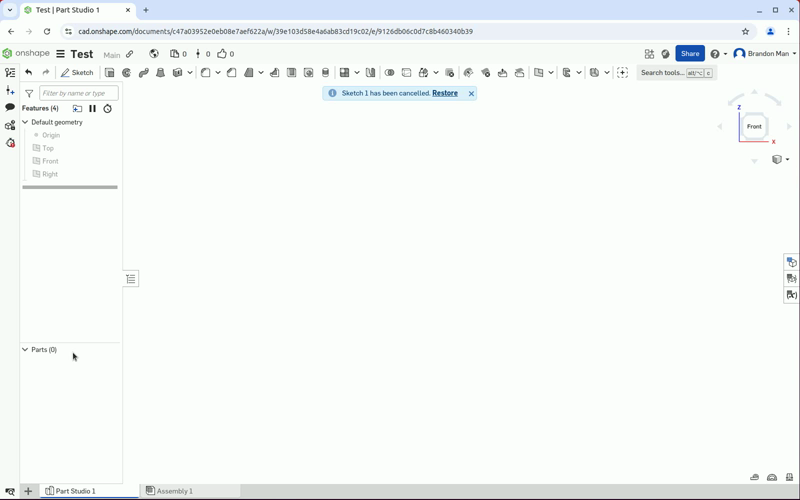
key(shift+y)
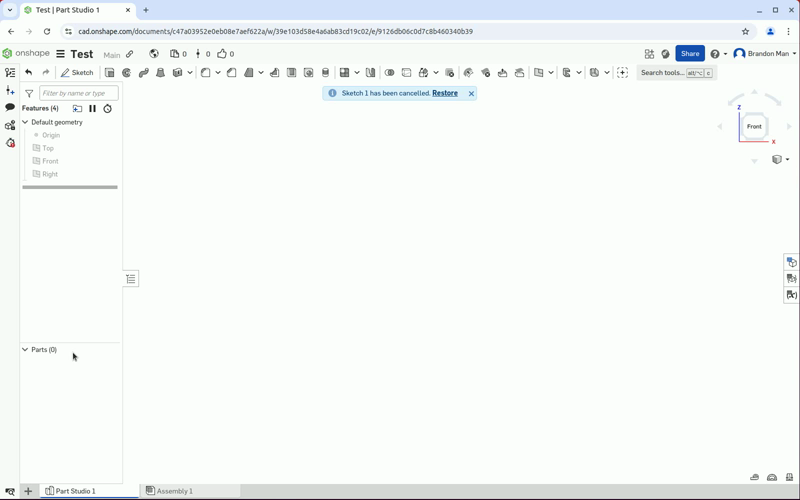
key(shift+s)
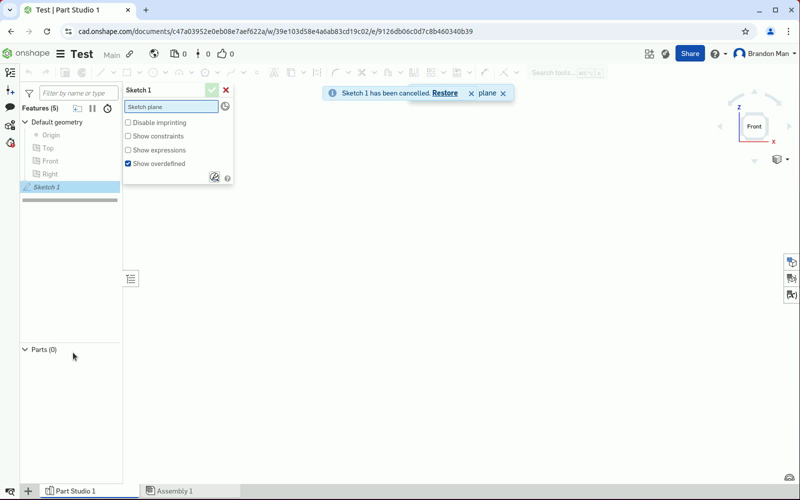
mouse_move(73, 163)
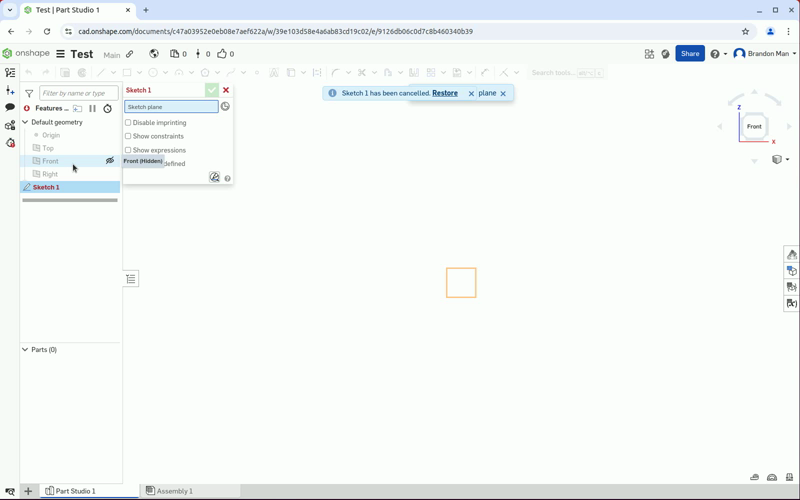
click(73, 163)
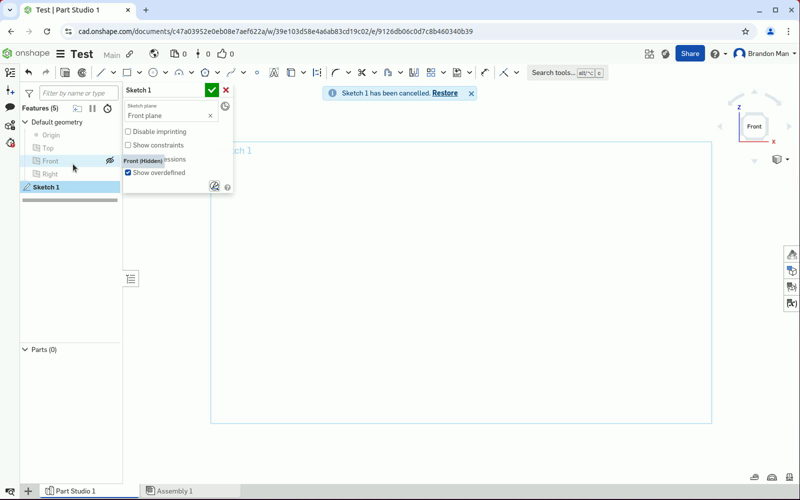
mouse_move(73, 352)
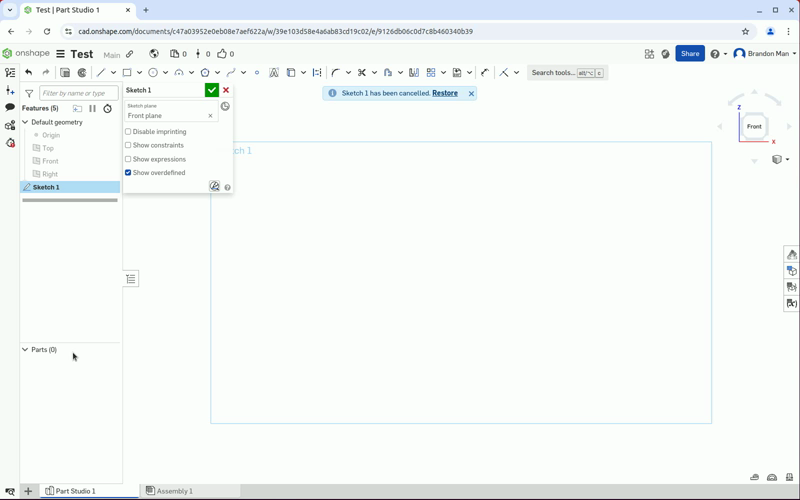
key(y)
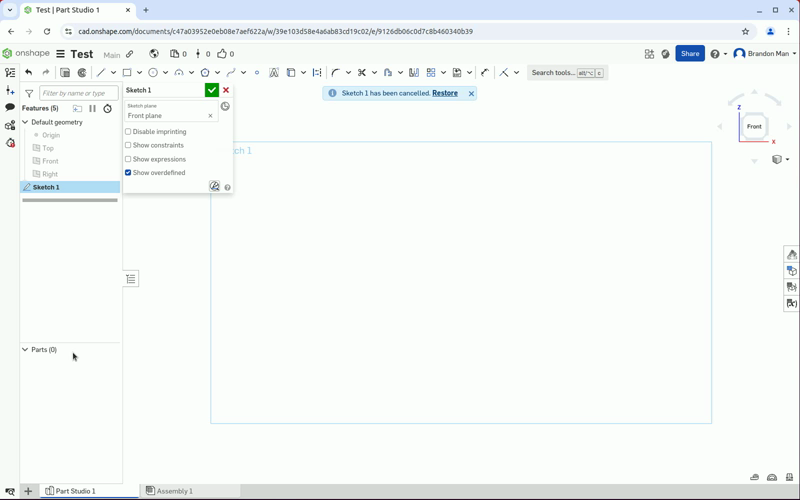
key(l)
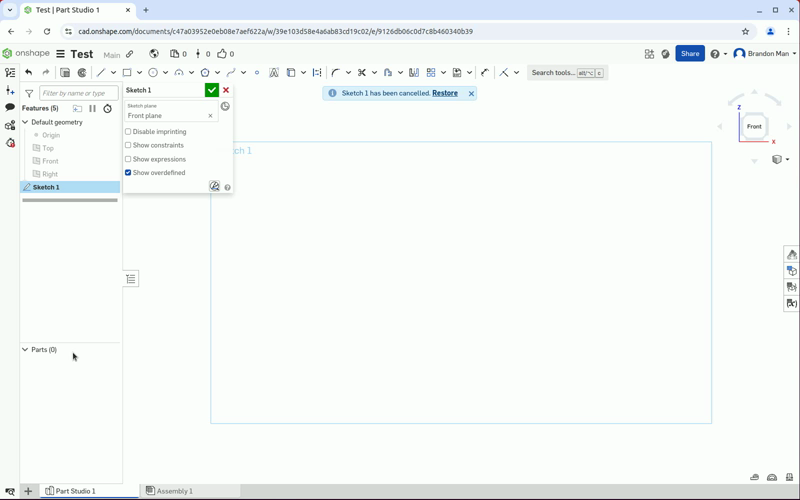
key_down(shift)
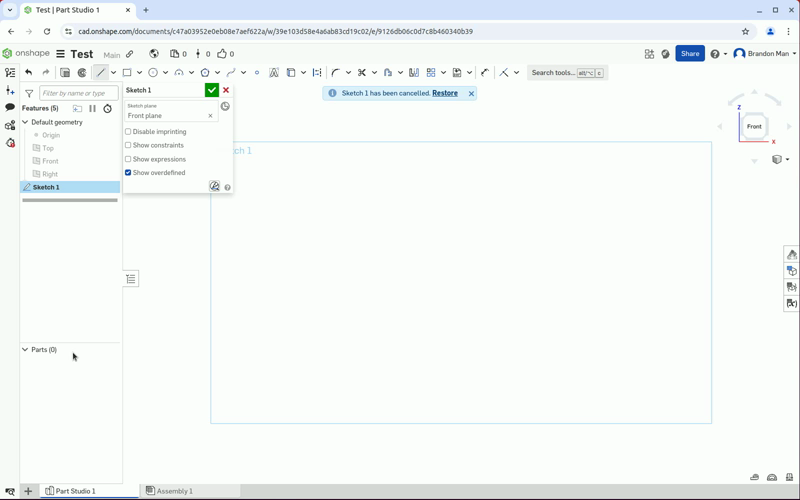
mouse_move(395, 395)
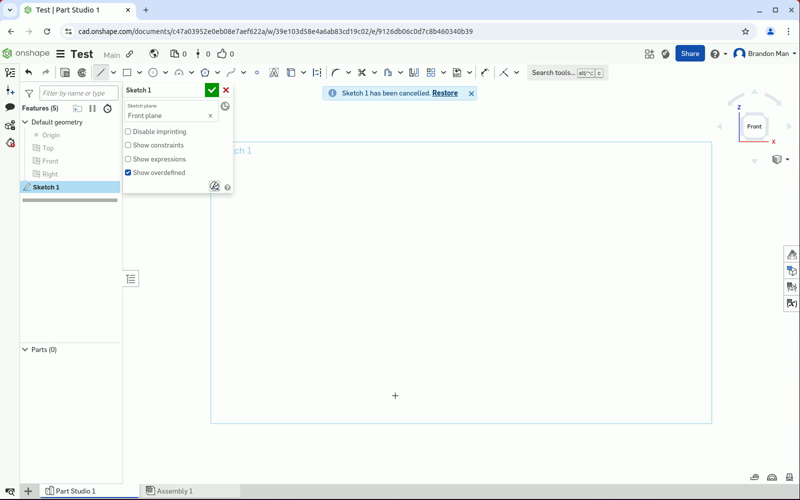
click(395, 395)
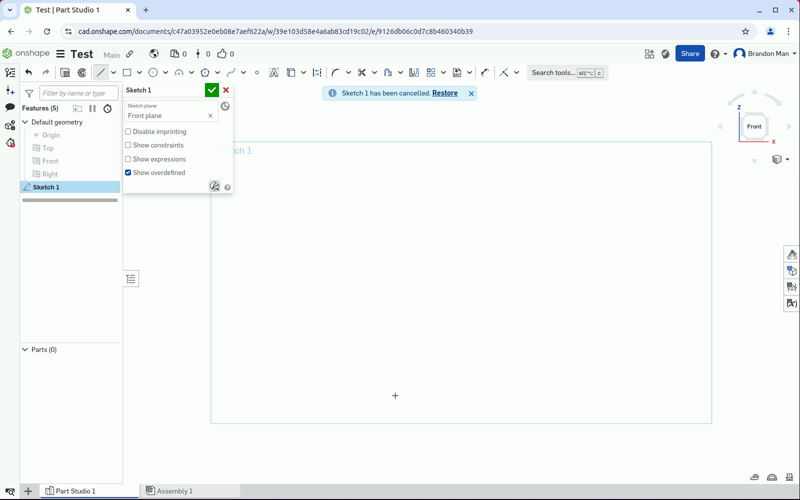
key_up(shift)
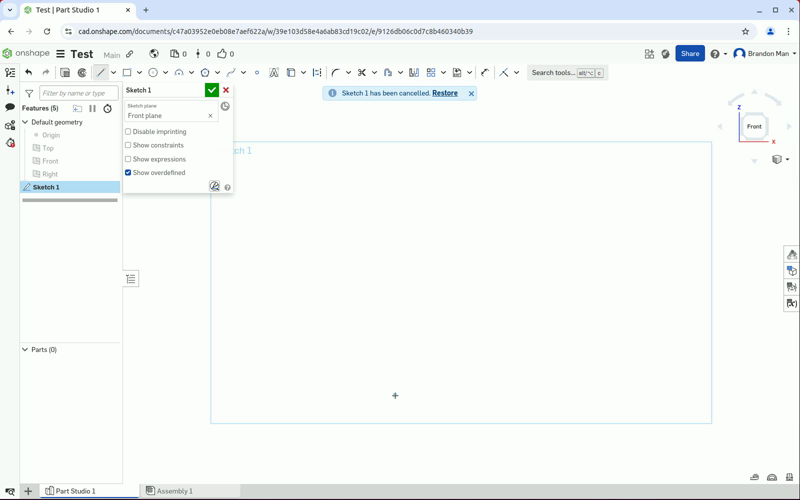
key_down(shift)
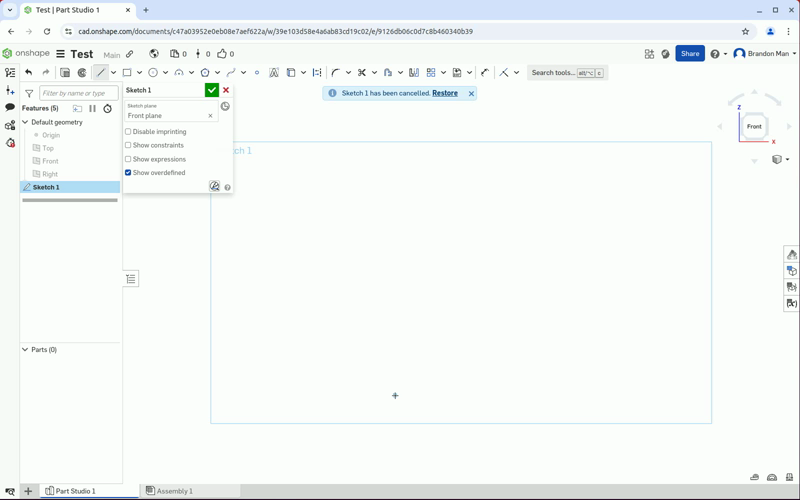
mouse_move(459, 395)
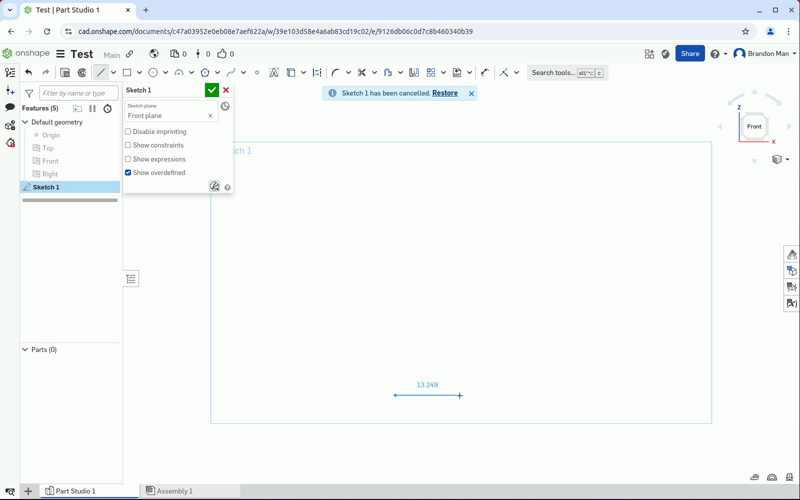
click(459, 395)
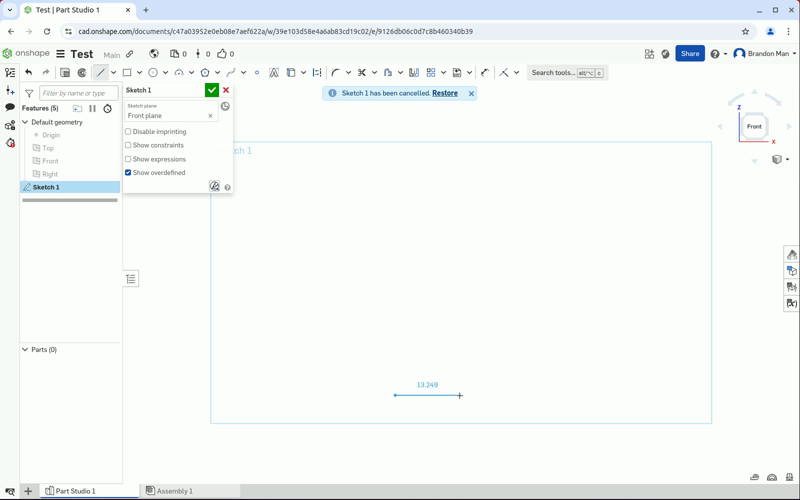
key_up(shift)
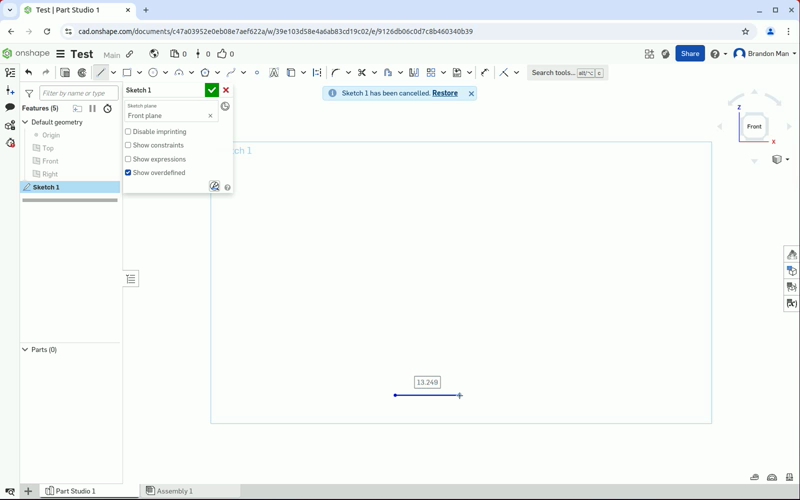
key_down(shift)
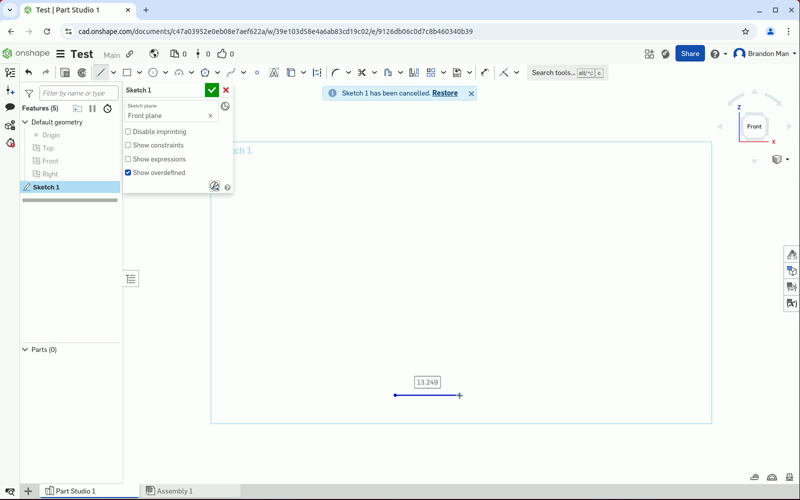
mouse_move(459, 267)
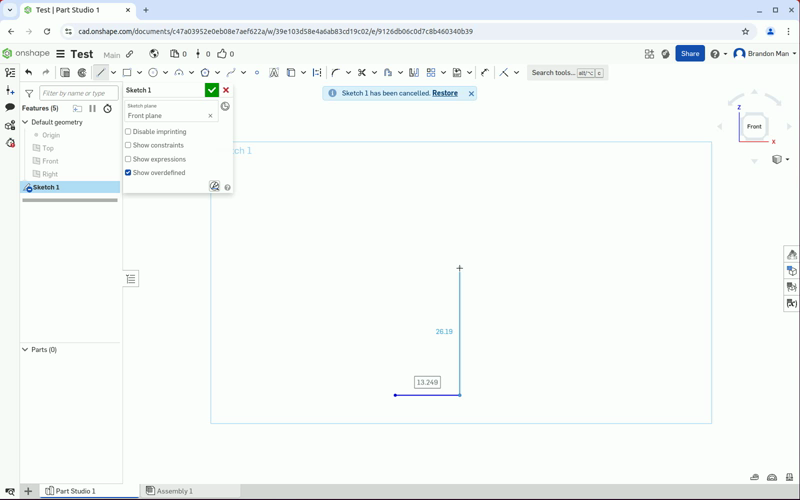
click(459, 267)
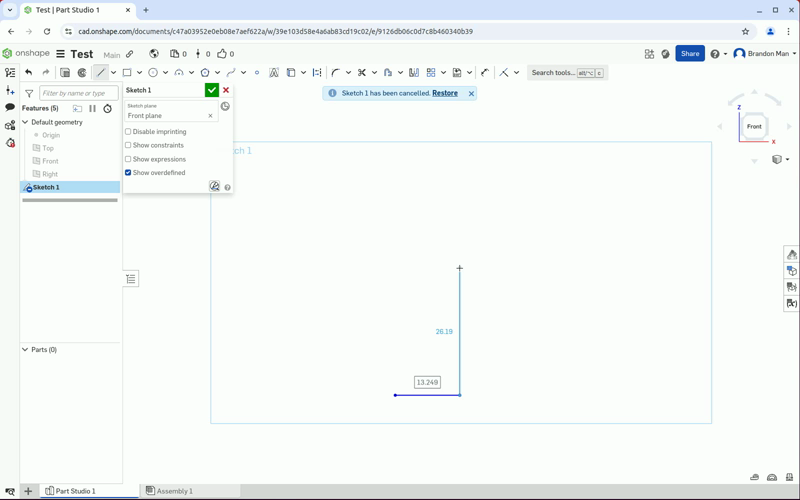
key_up(shift)
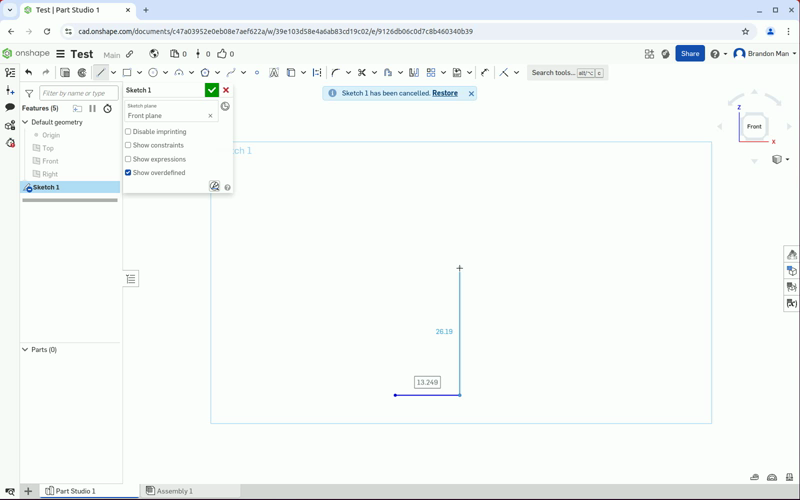
key_down(shift)
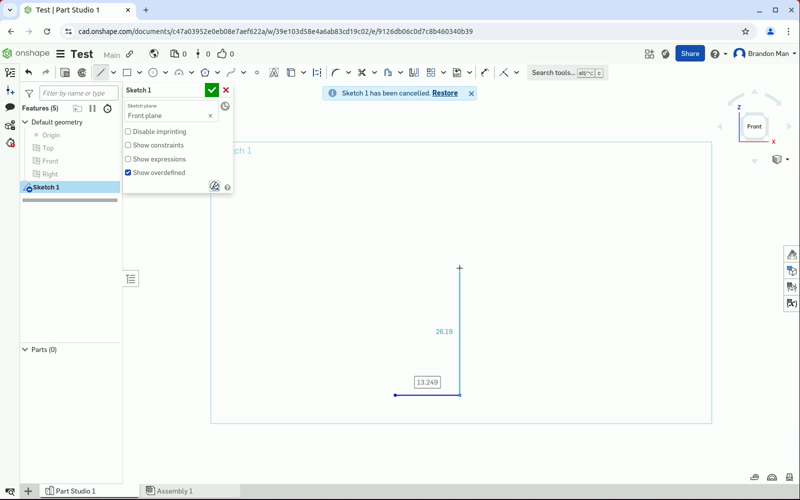
mouse_move(395, 267)
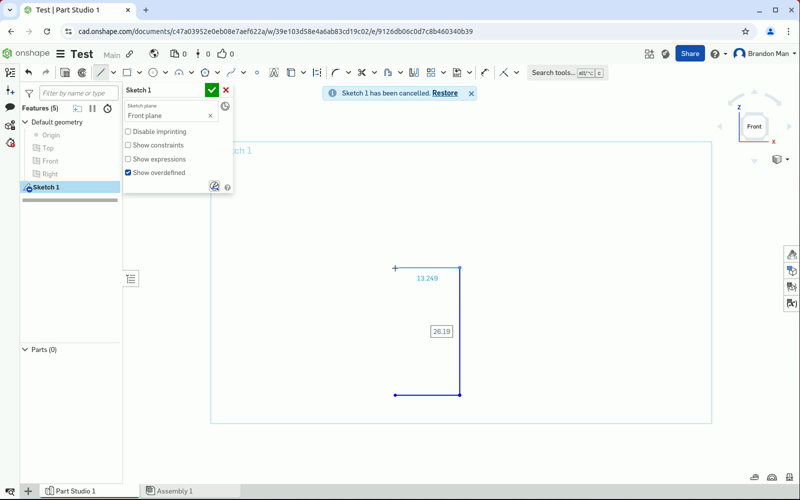
click(395, 267)
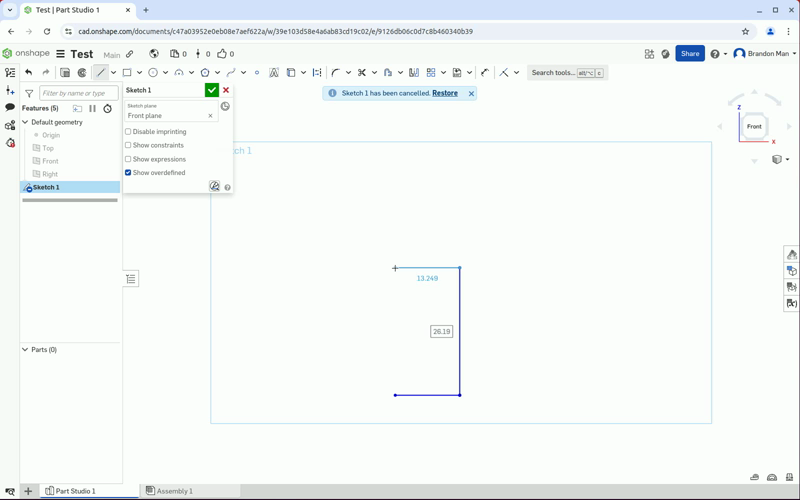
key_up(shift)
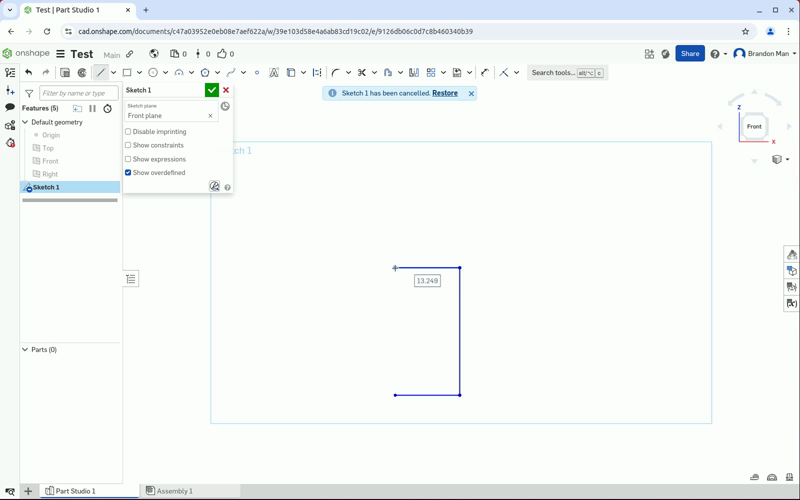
key_down(shift)
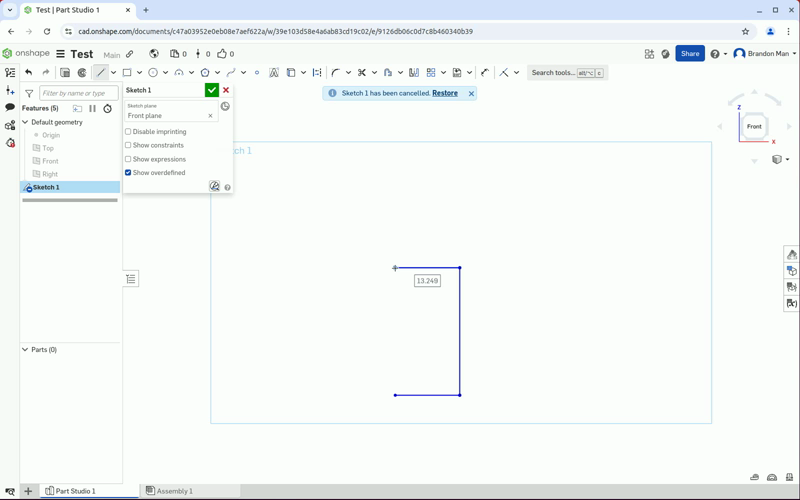
mouse_move(395, 395)
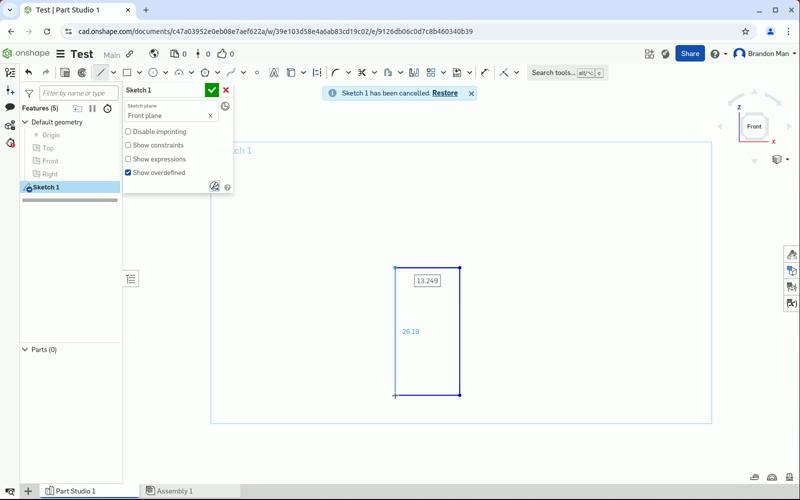
key_up(shift)
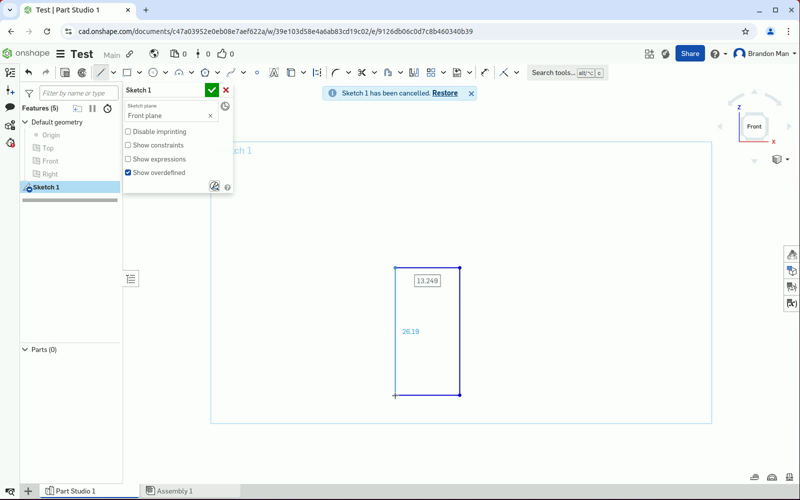
click(395, 395)
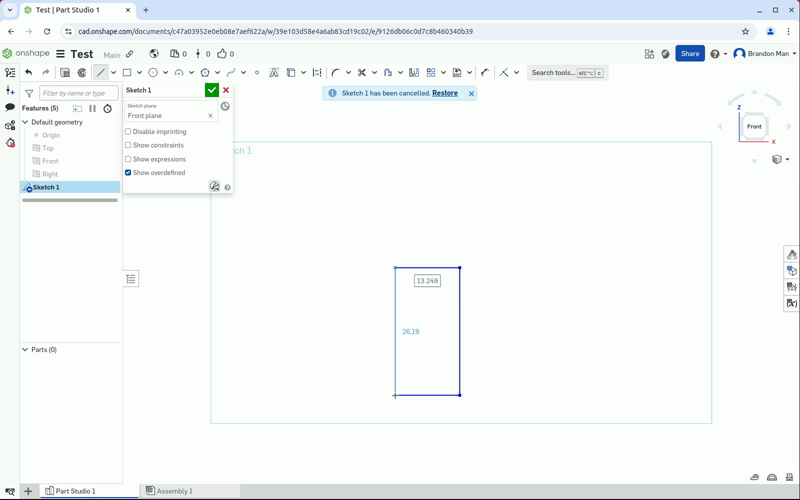
key(esc)
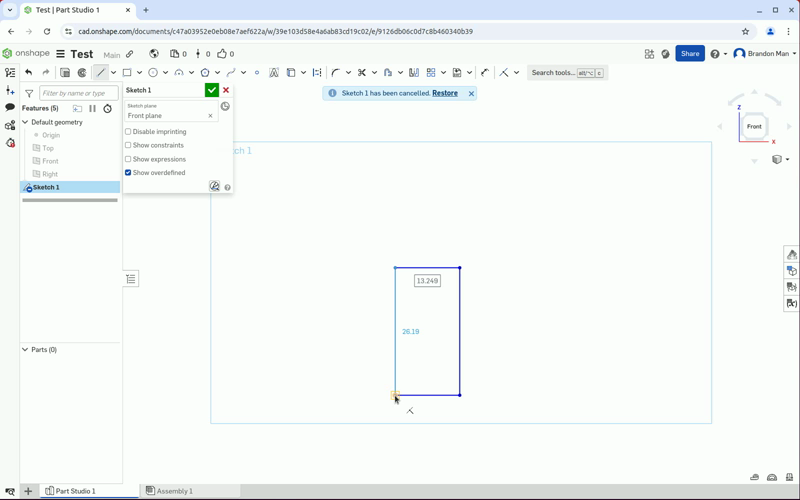
mouse_move(422, 344)
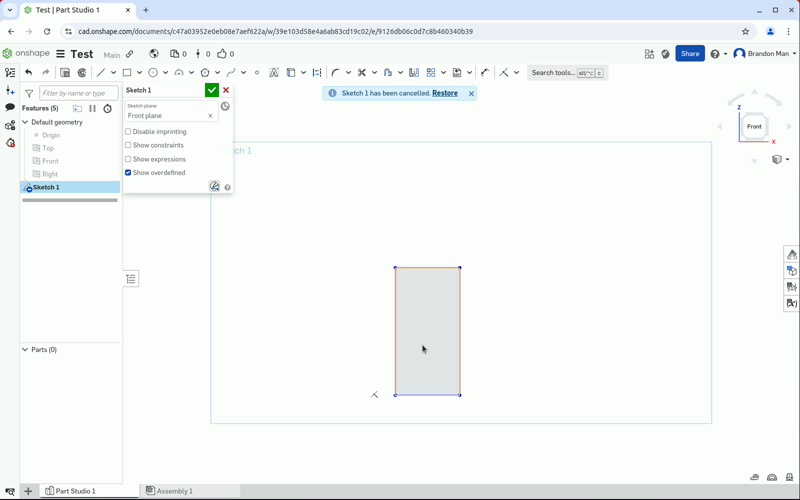
click(422, 344)
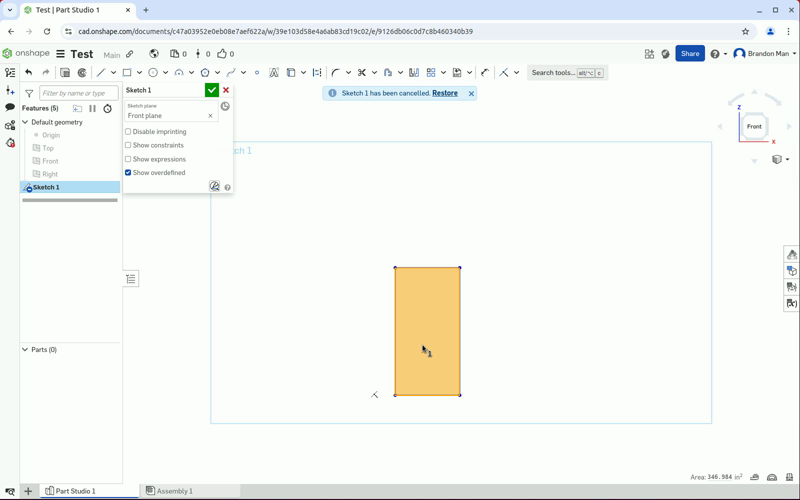
mouse_move(73, 352)
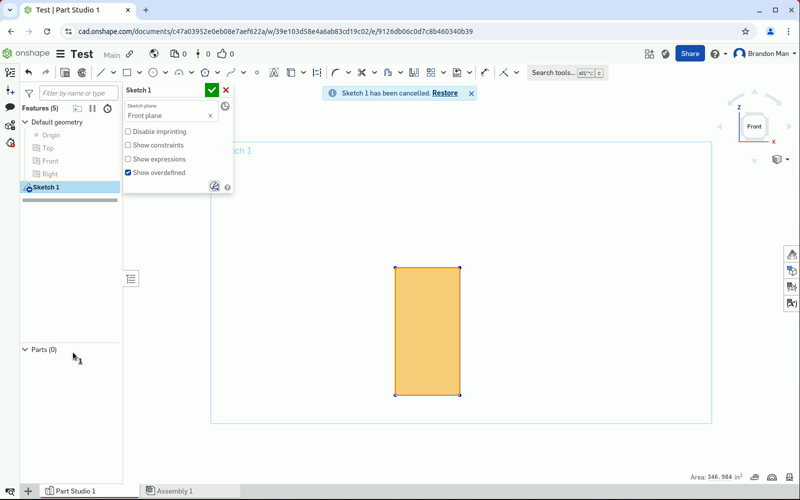
key(shift+y)
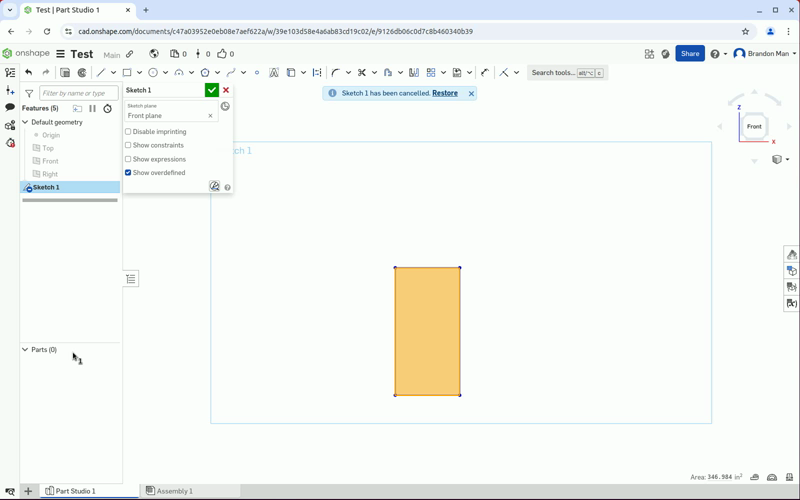
key(shift+e)
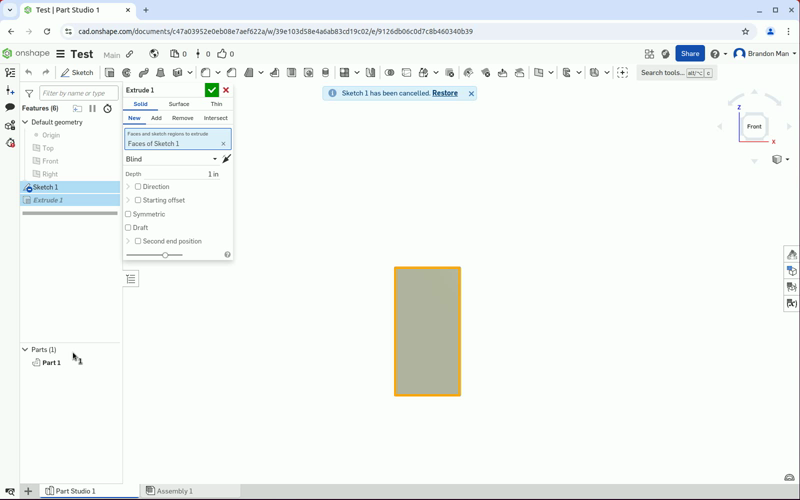
mouse_move(143, 106)
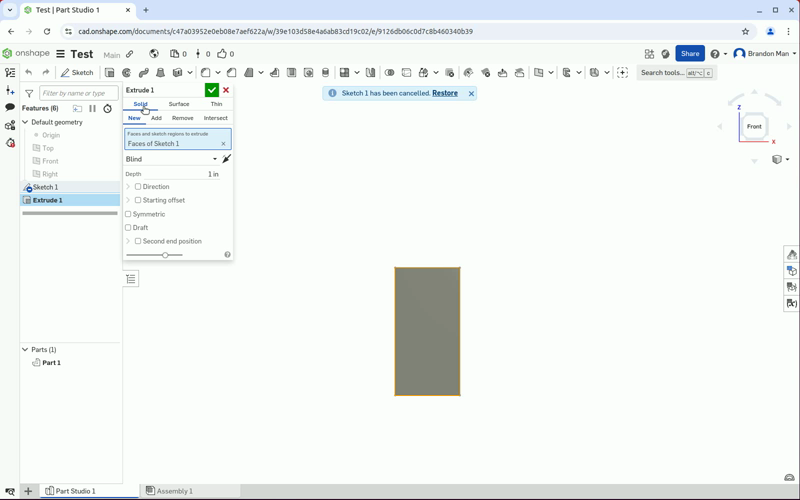
click(143, 106)
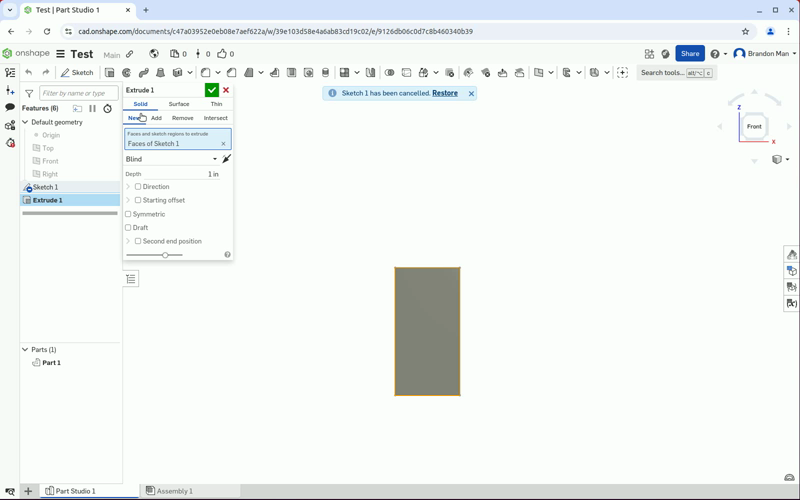
mouse_move(137, 120)
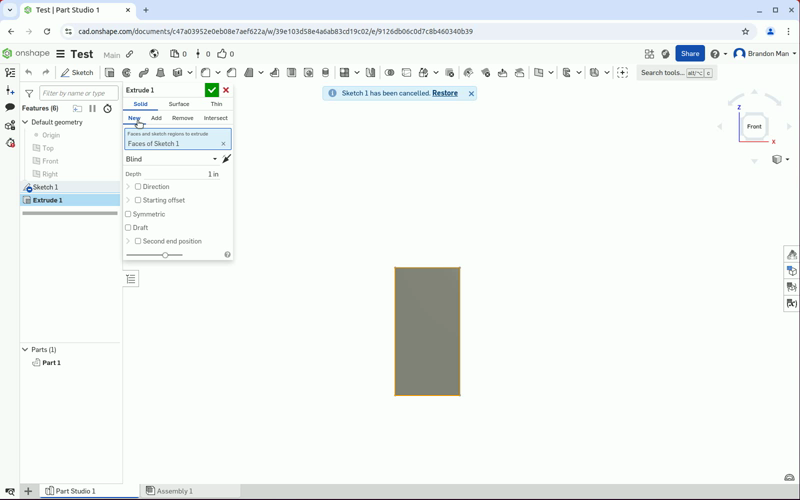
click(137, 120)
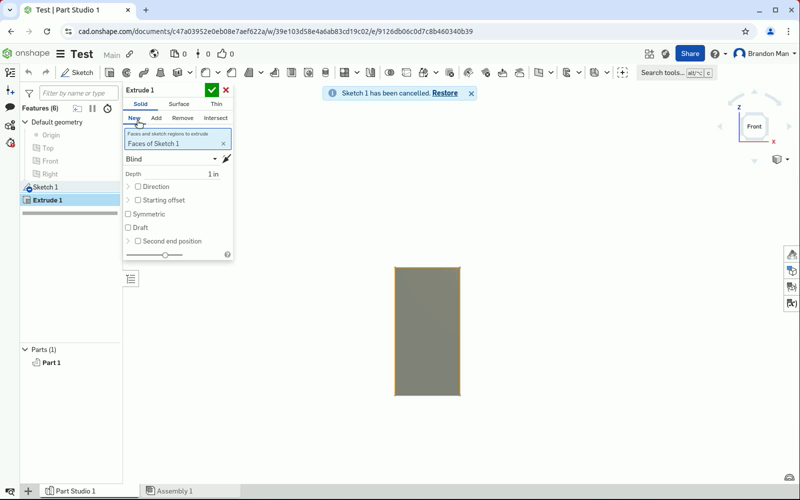
key(tab, 4)
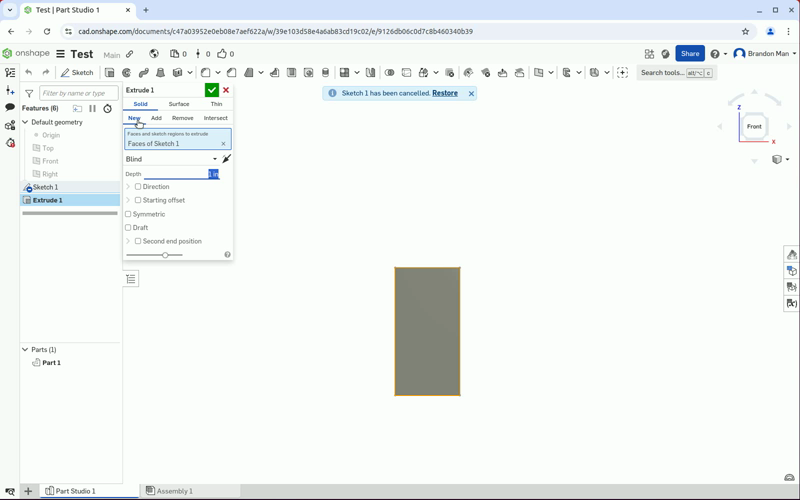
text(2.166)
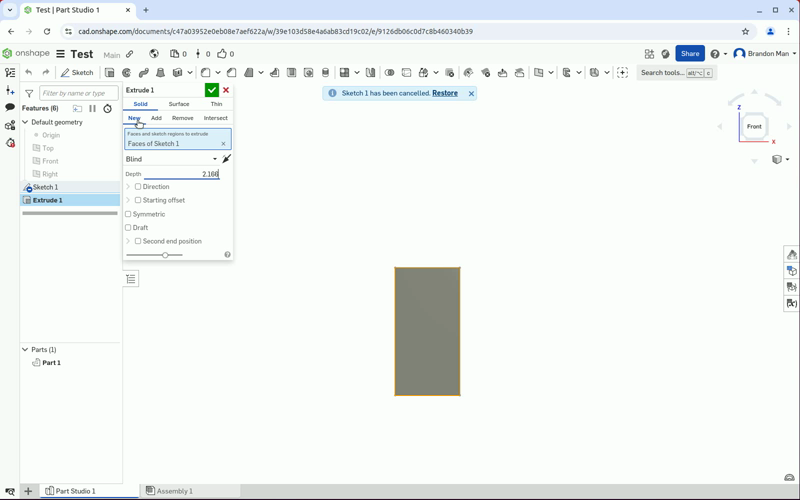
key(enter)
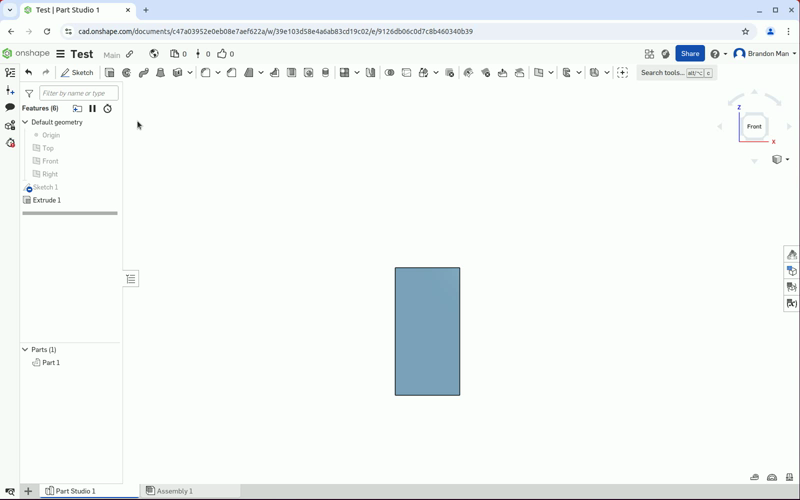
key(shift+h)
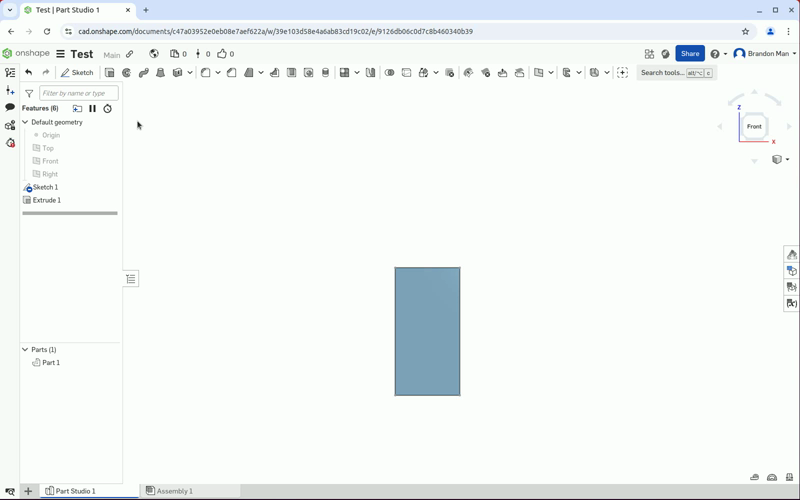
key(shift+h)
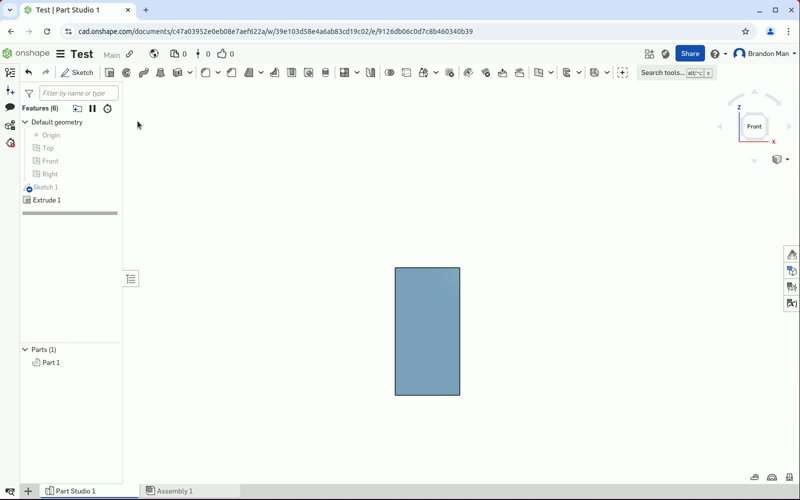
mouse_move(73, 189)
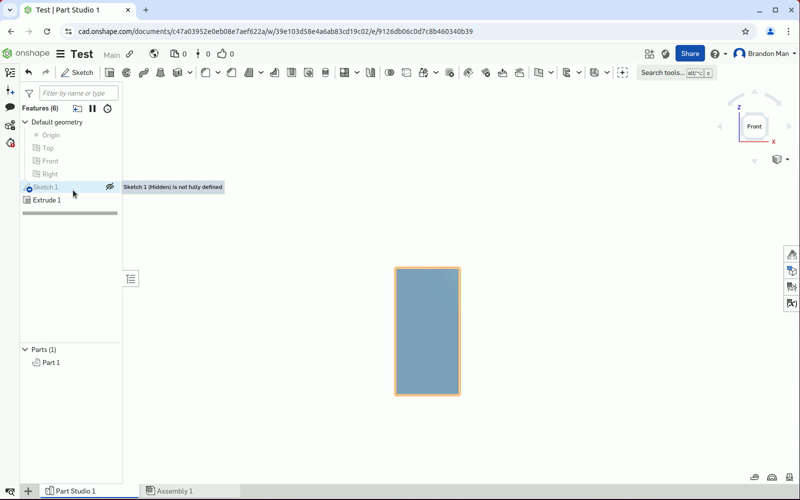
click(73, 189)
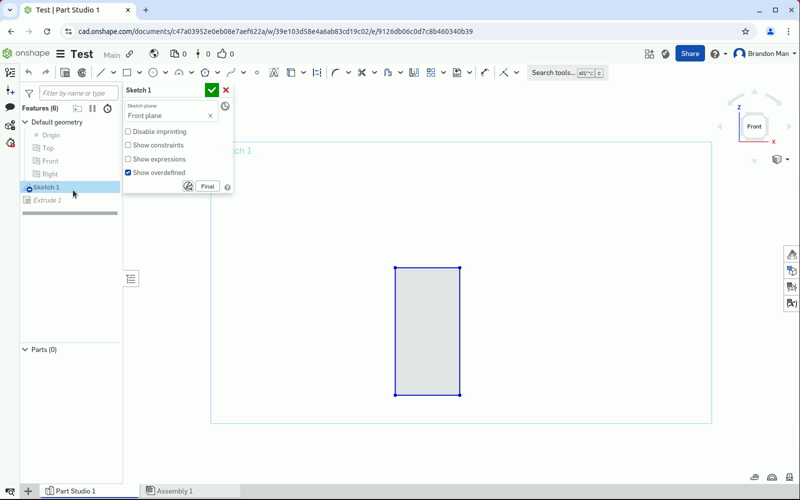
mouse_move(229, 92)
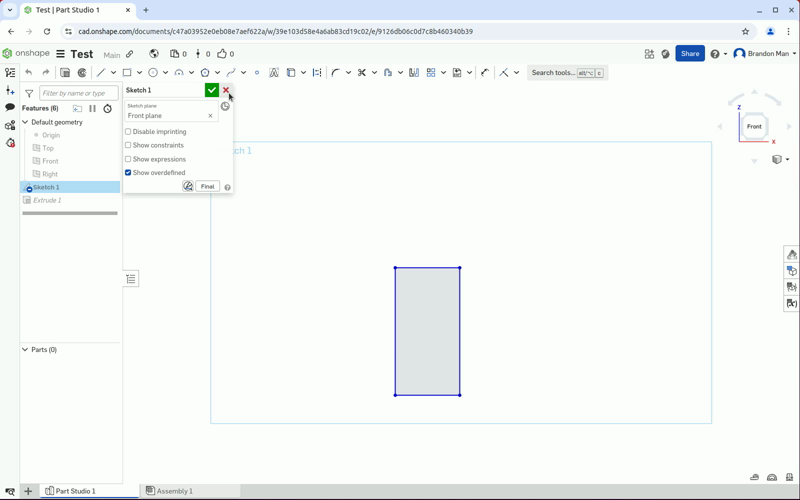
click(229, 92)
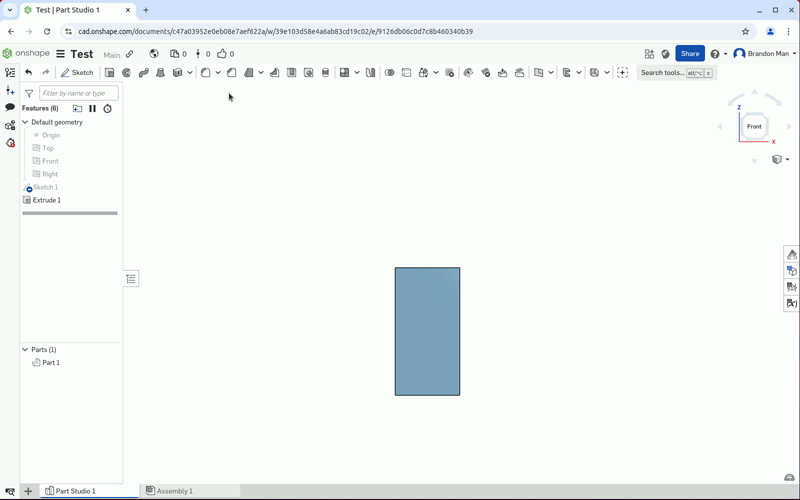
mouse_move(541, 75)
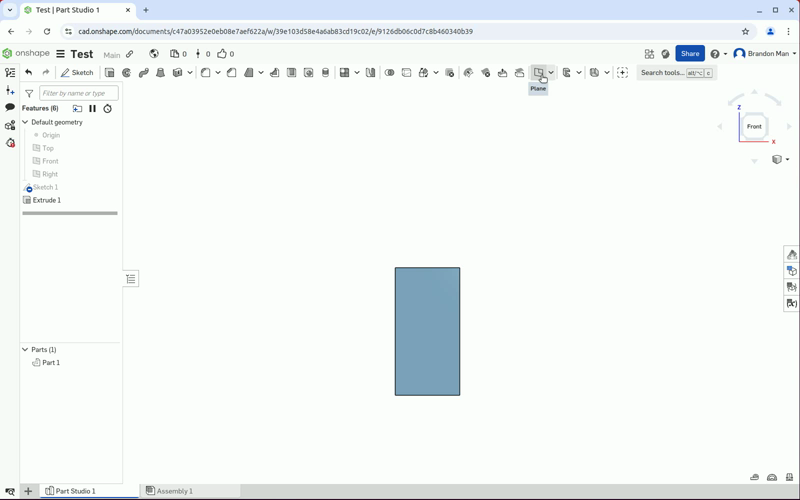
click(541, 75)
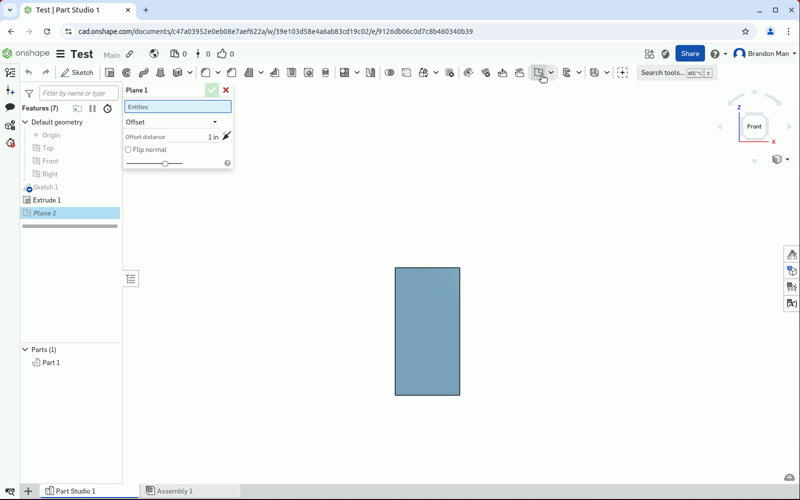
mouse_move(73, 163)
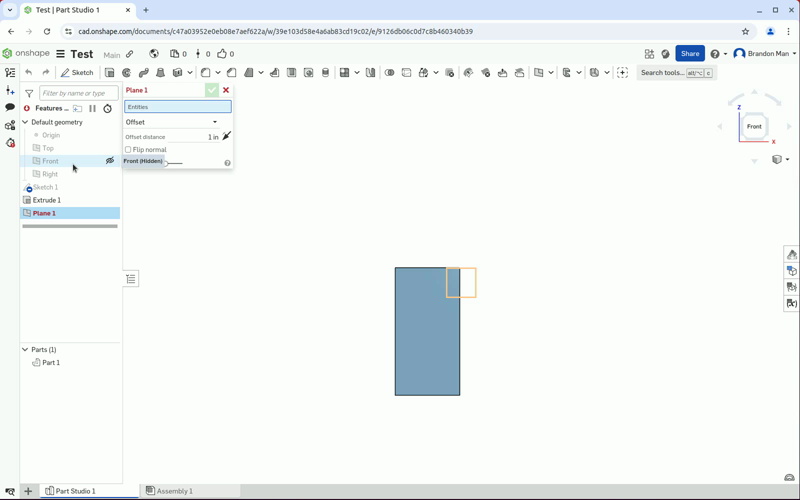
click(73, 163)
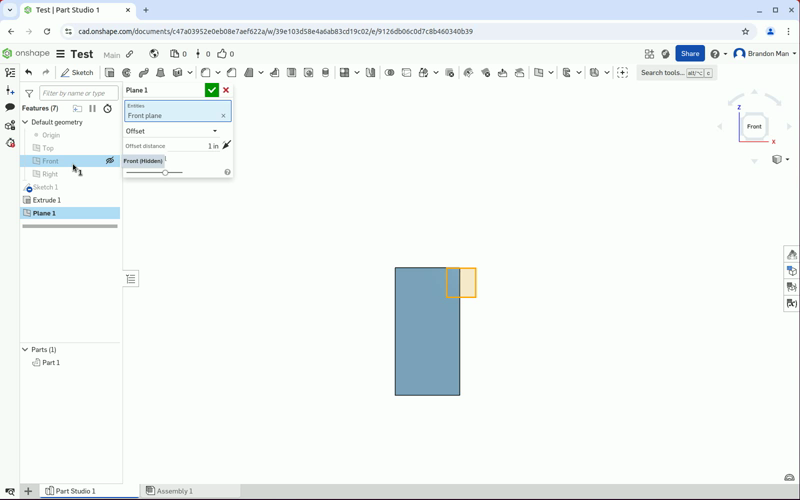
key(tab, 2)
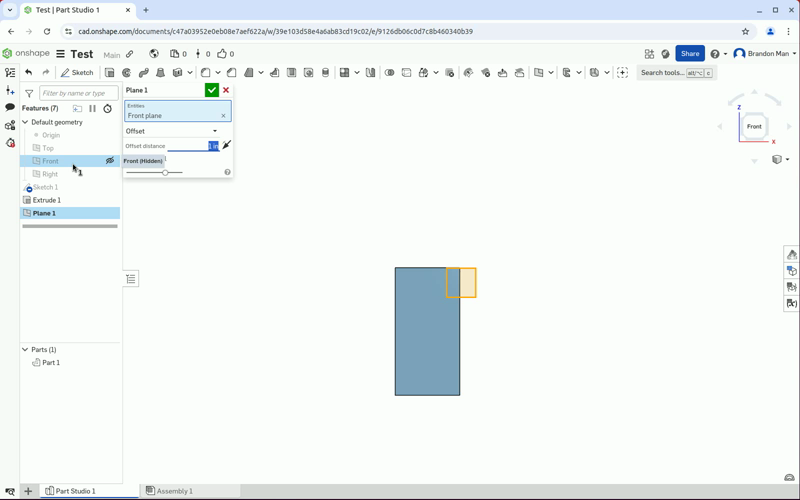
text(2.157)
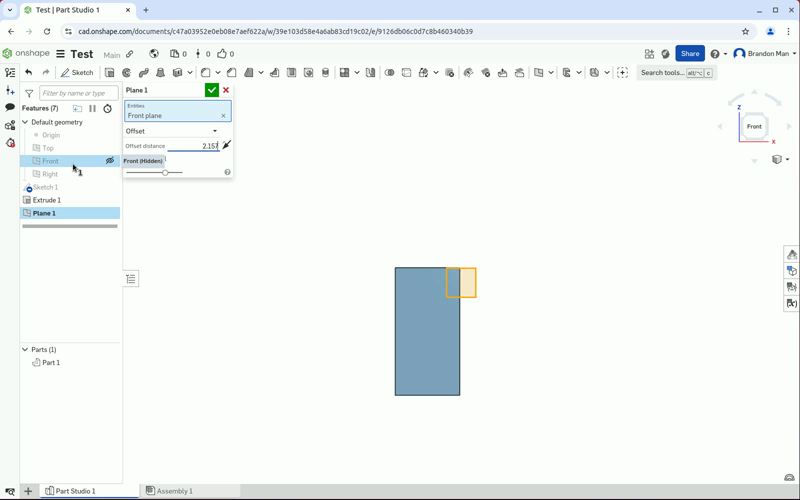
key(enter, 2)
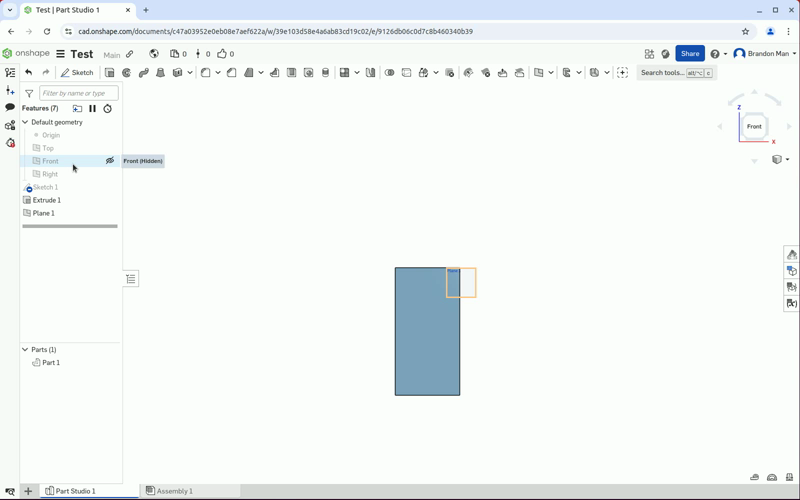
key(shift+s)
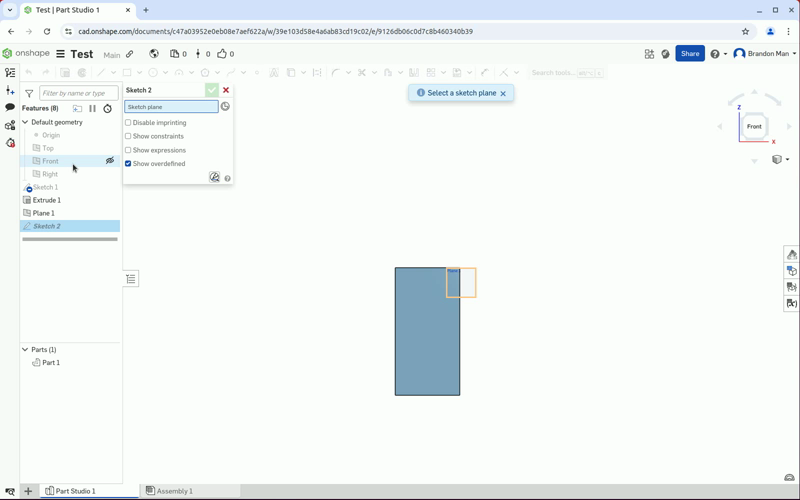
mouse_move(73, 215)
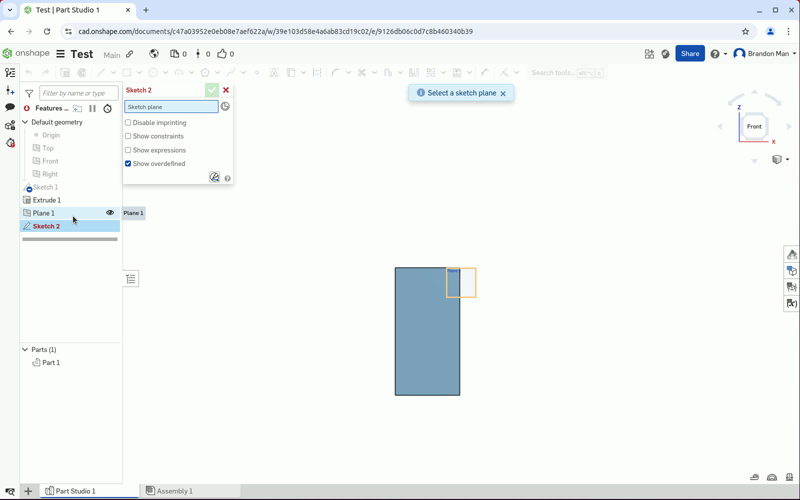
click(73, 215)
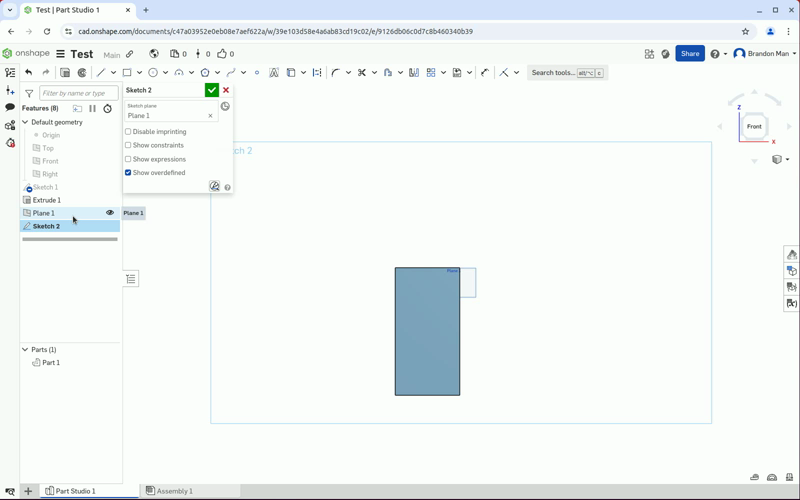
mouse_move(73, 352)
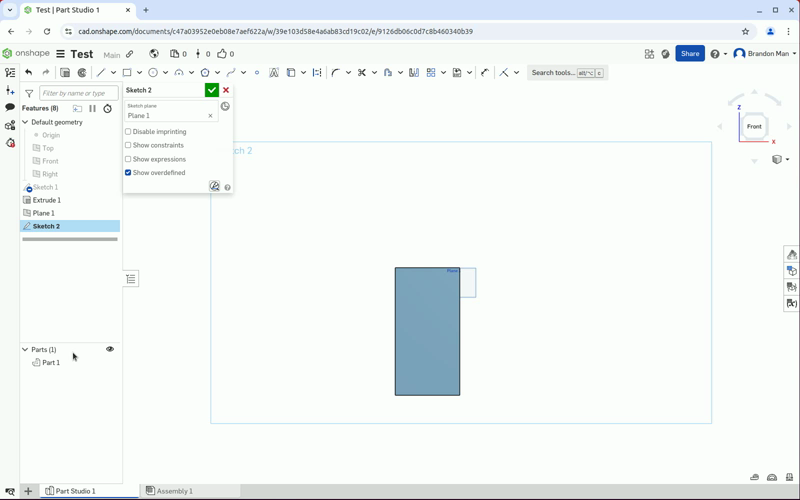
key(y)
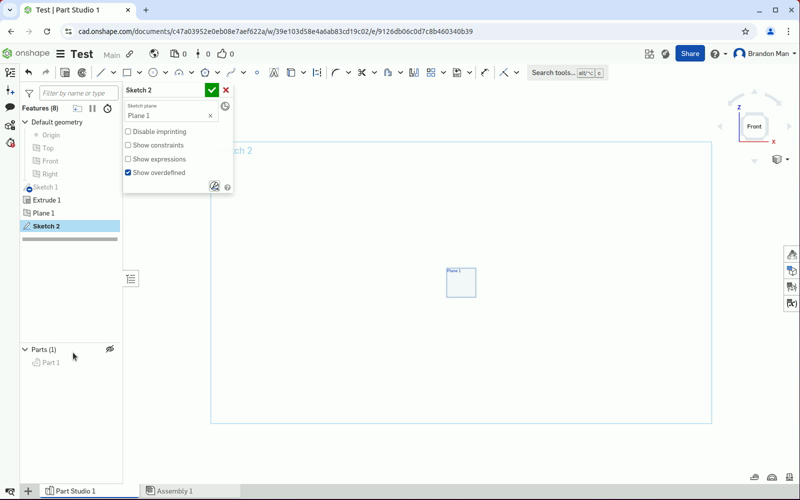
key(c)
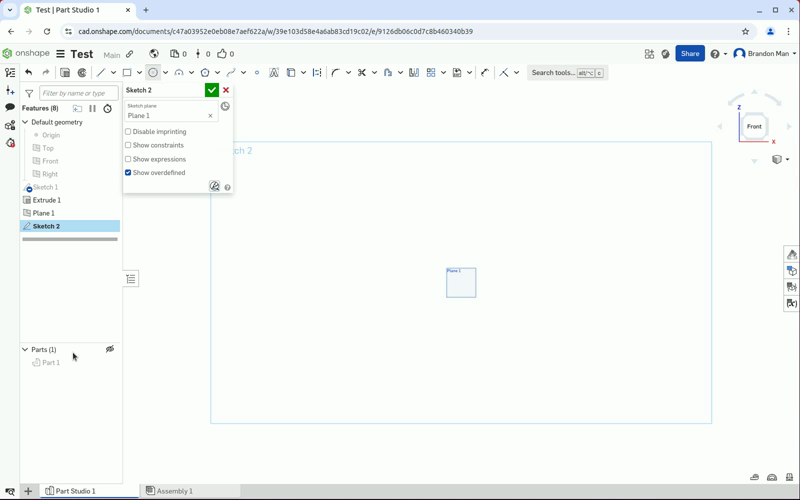
key_down(shift)
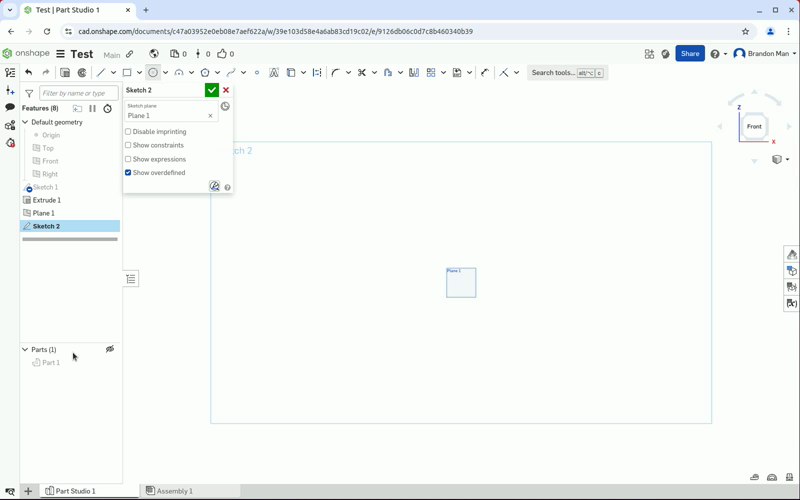
mouse_move(446, 327)
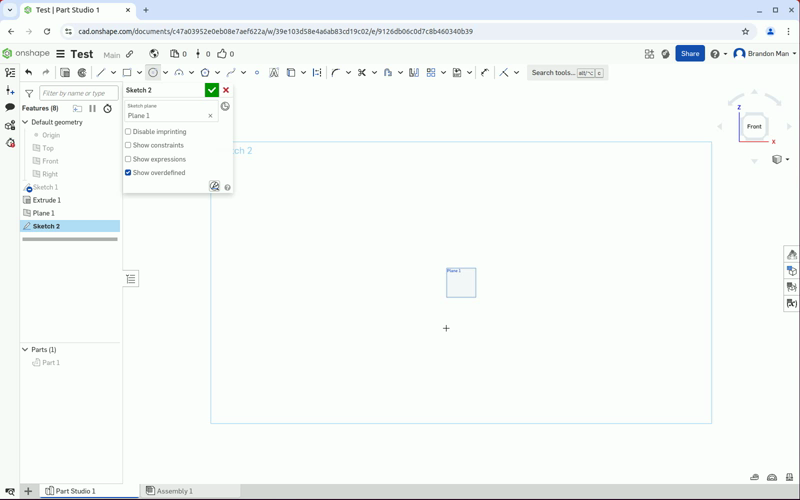
click(446, 327)
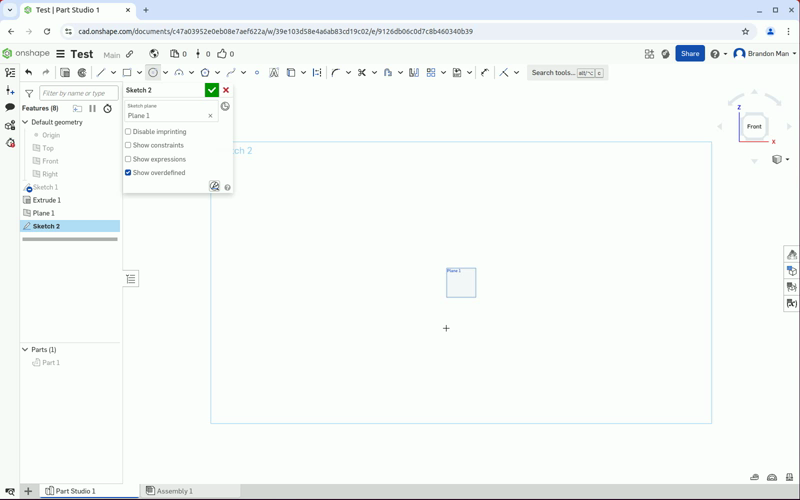
key_up(shift)
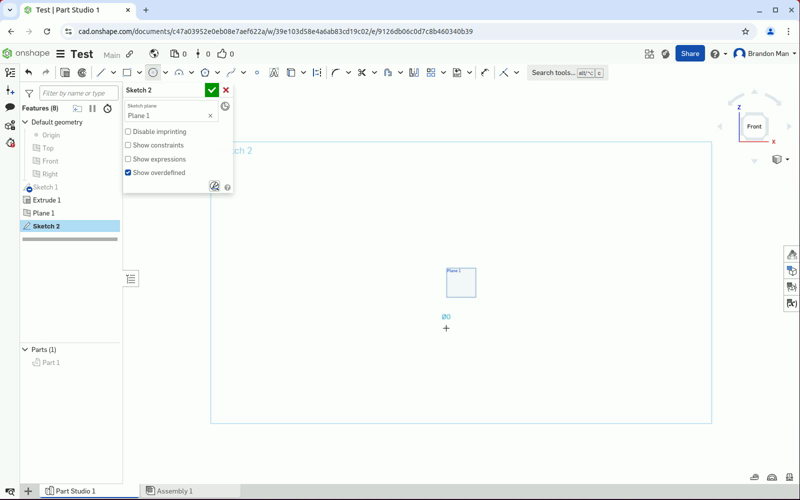
mouse_move(451, 327)
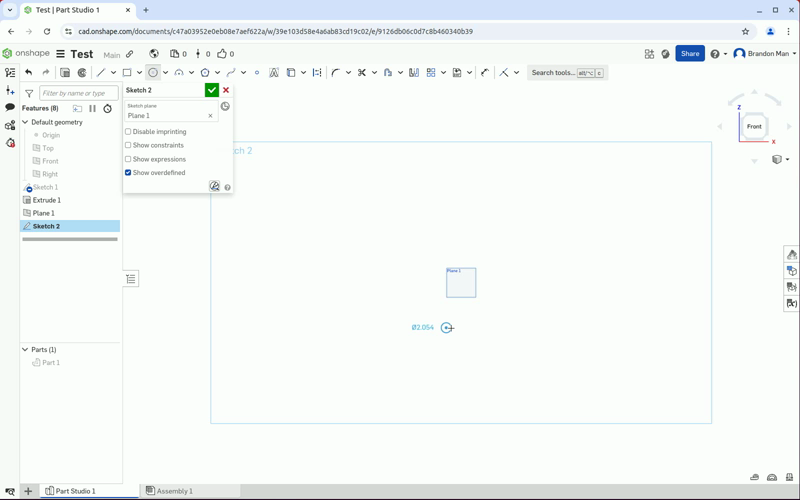
click(451, 327)
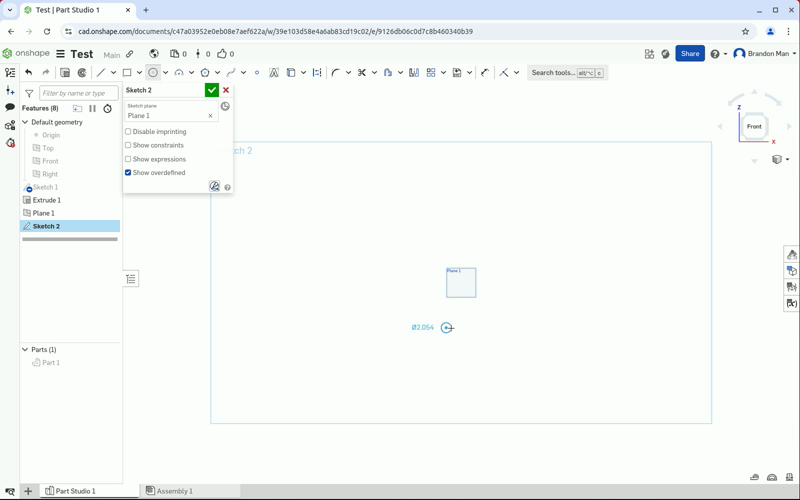
key(esc)
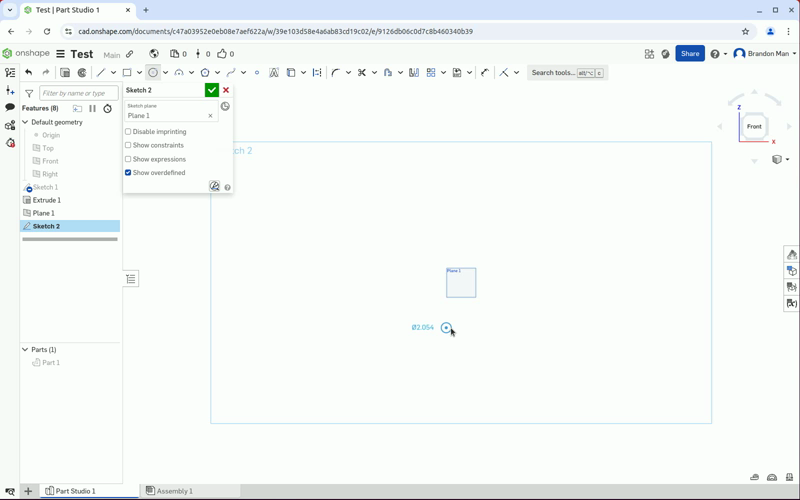
mouse_move(449, 326)
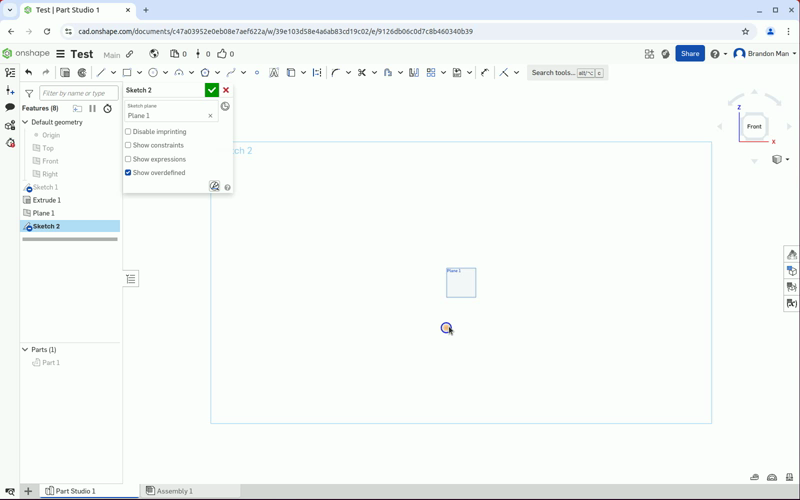
scroll(6)
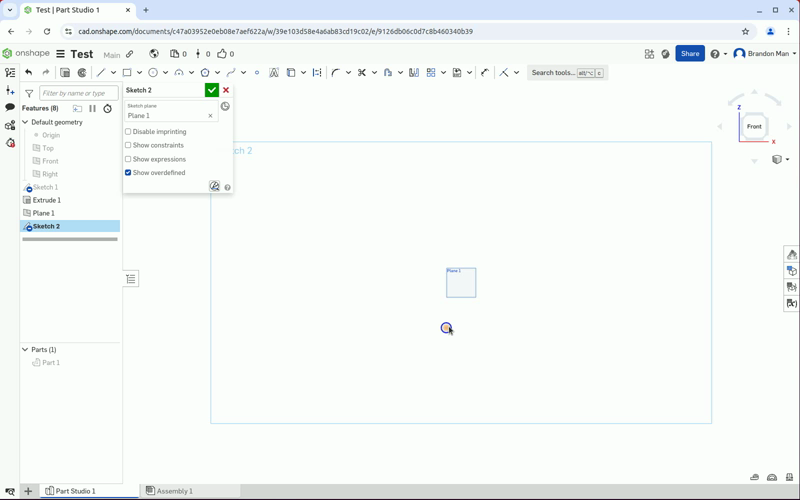
scroll(6)
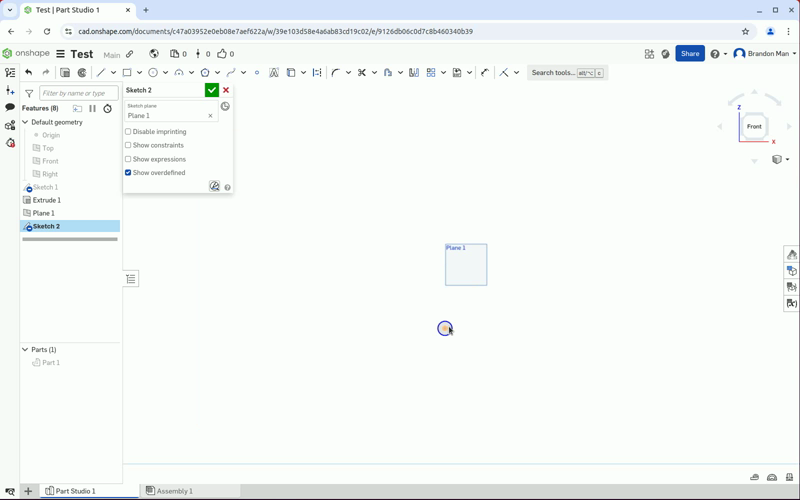
scroll(6)
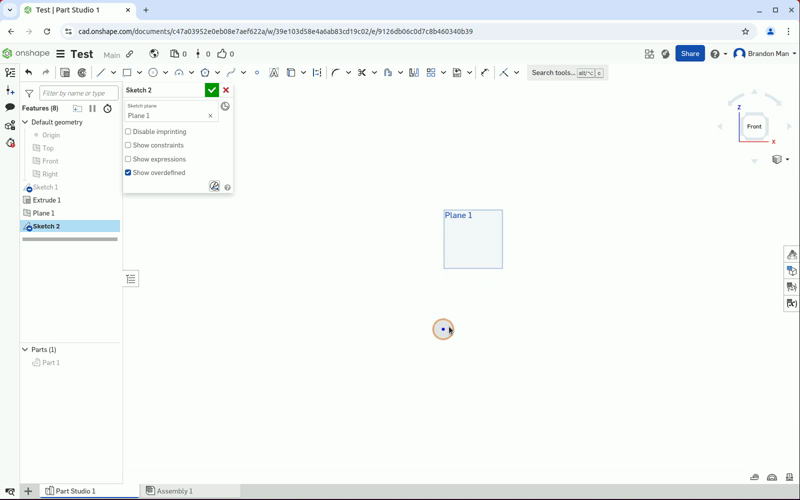
scroll(6)
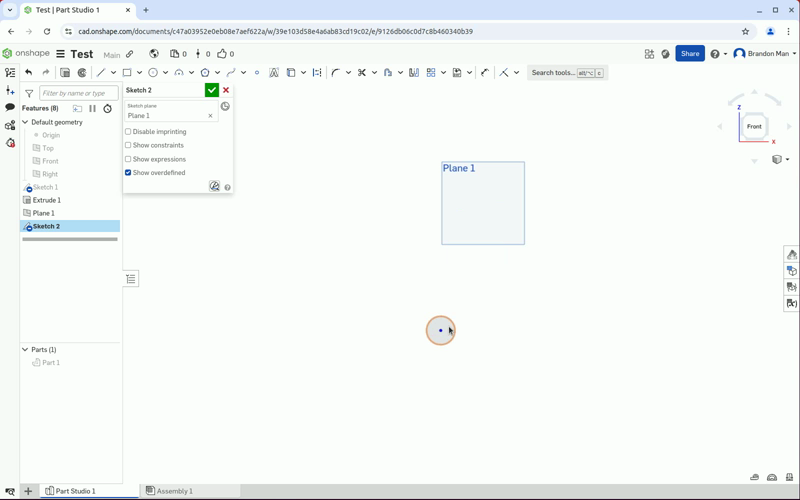
scroll(6)
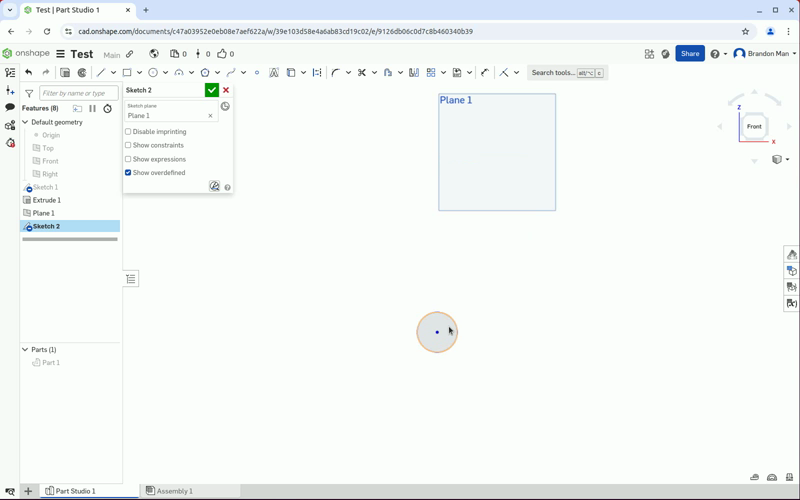
scroll(6)
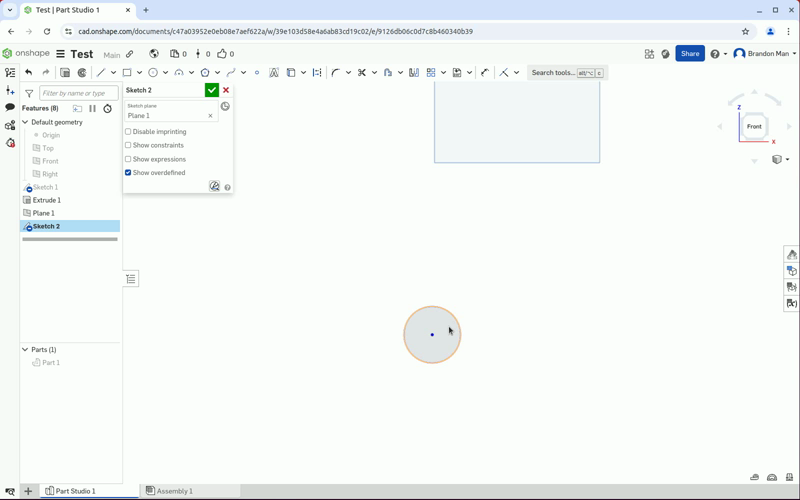
scroll(6)
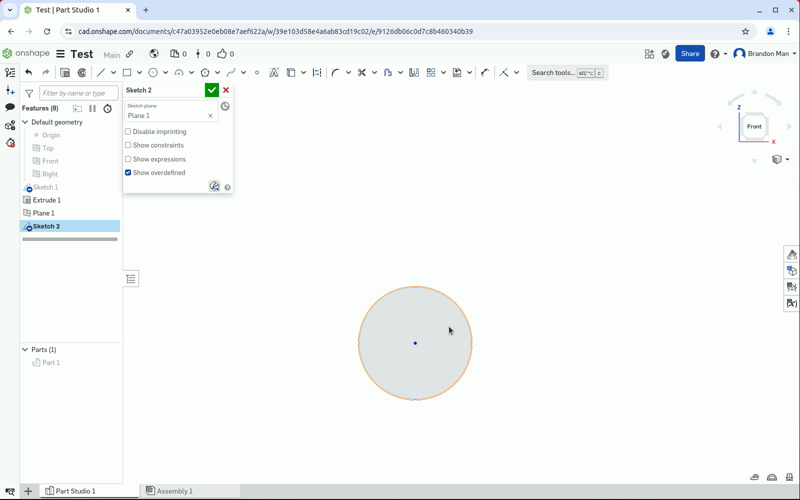
click(449, 326)
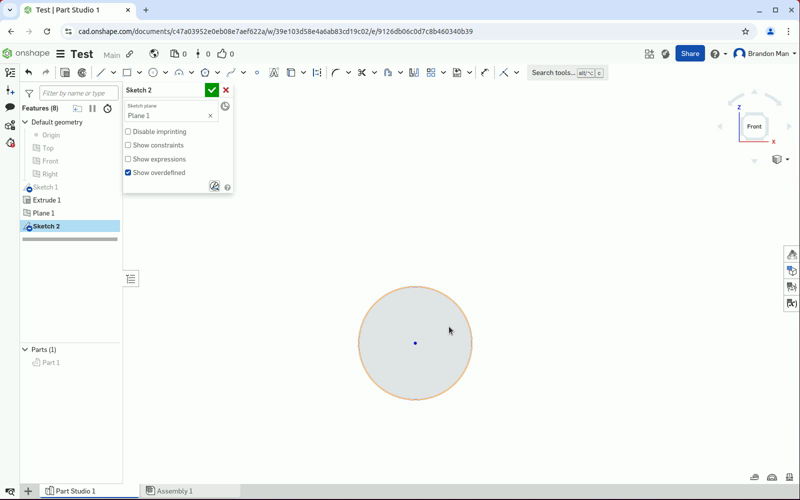
scroll(-6)
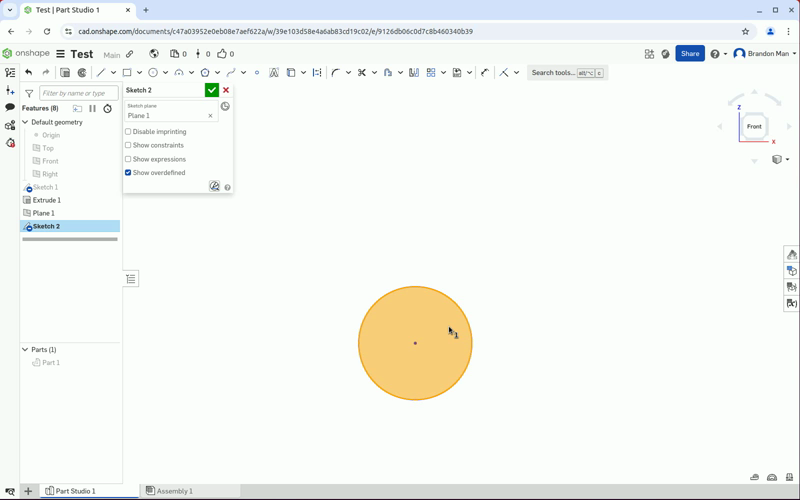
scroll(-6)
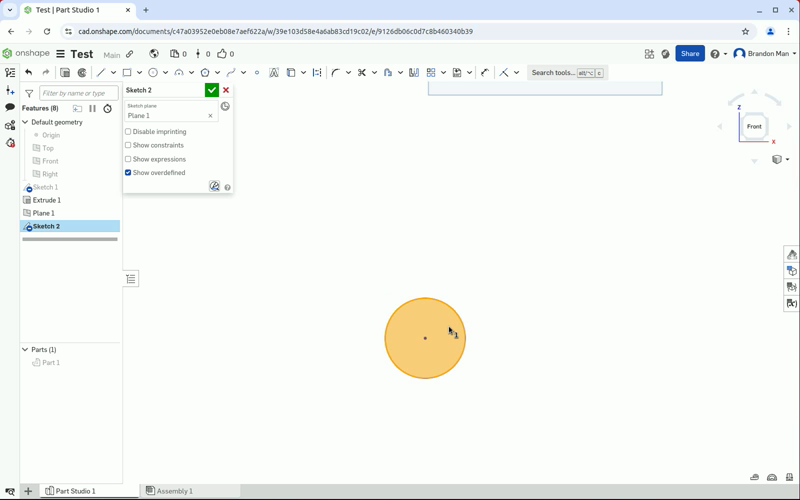
scroll(-6)
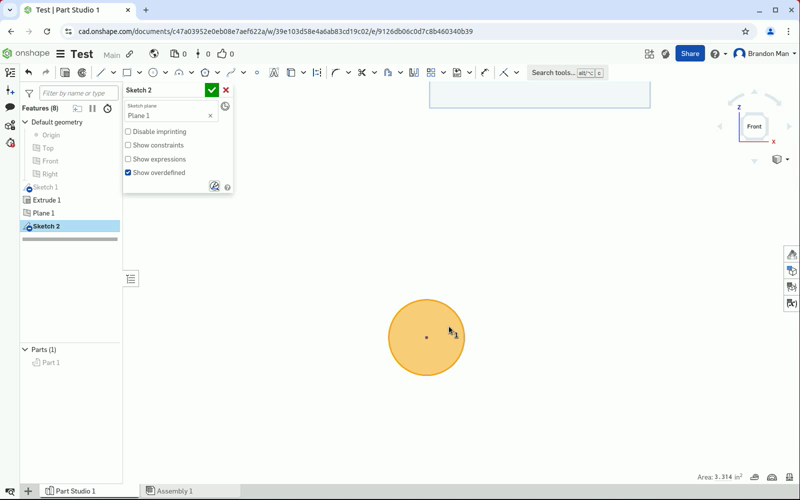
scroll(-6)
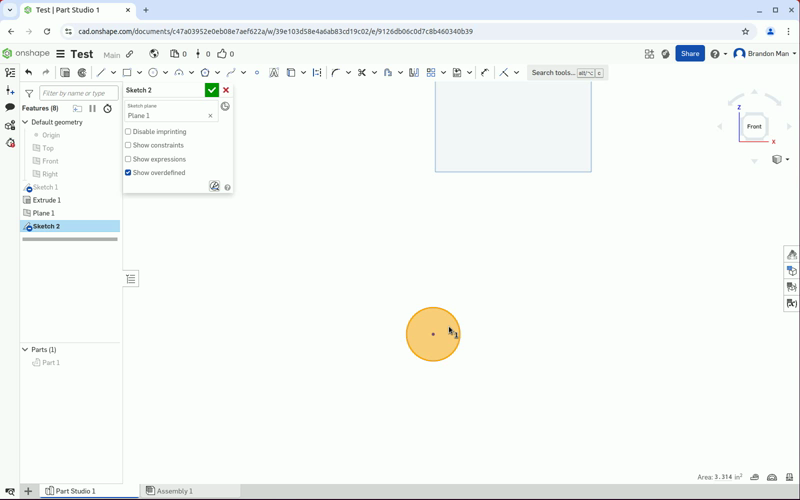
scroll(-6)
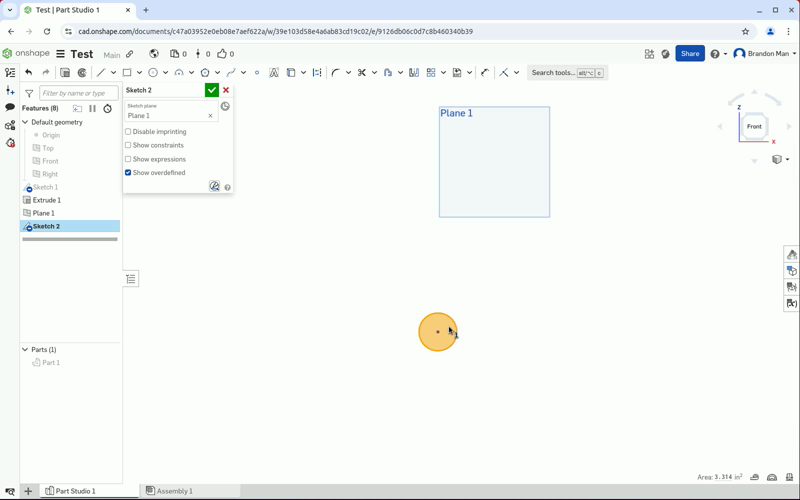
scroll(-6)
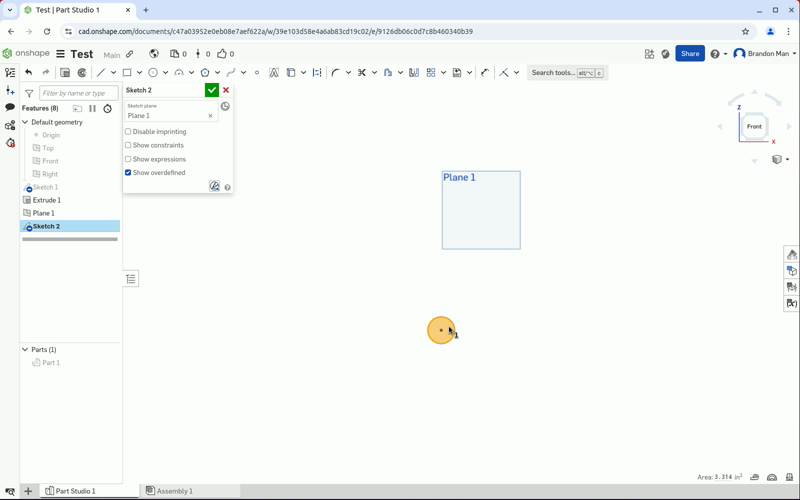
scroll(-6)
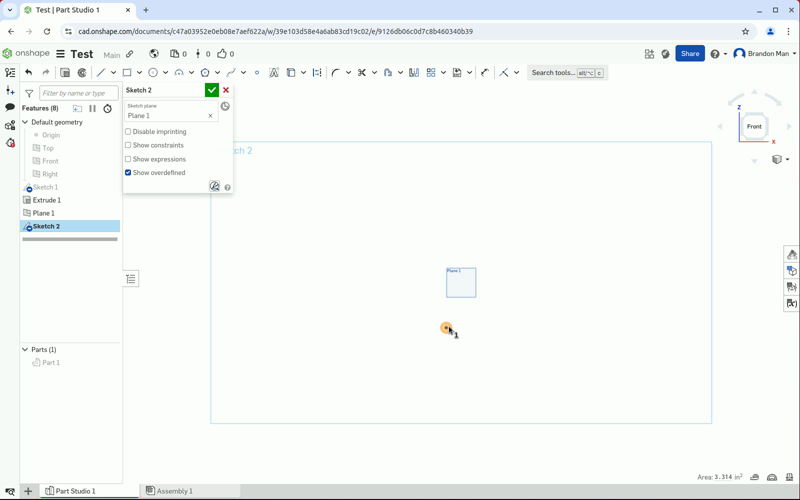
mouse_move(73, 352)
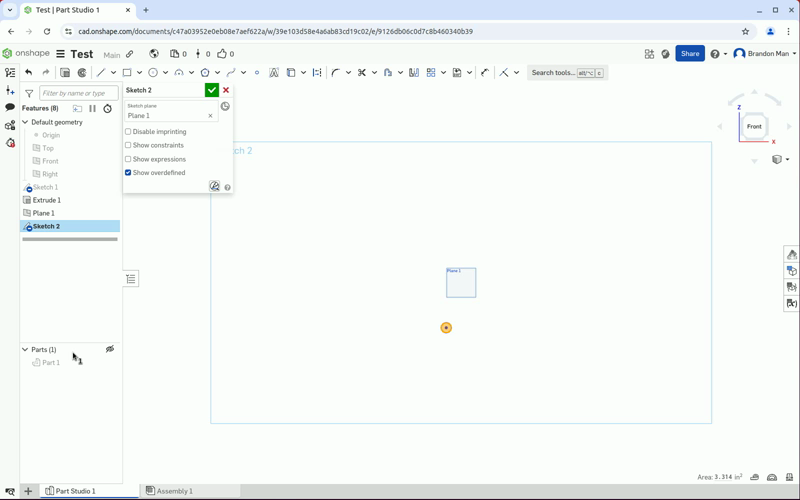
key(shift+y)
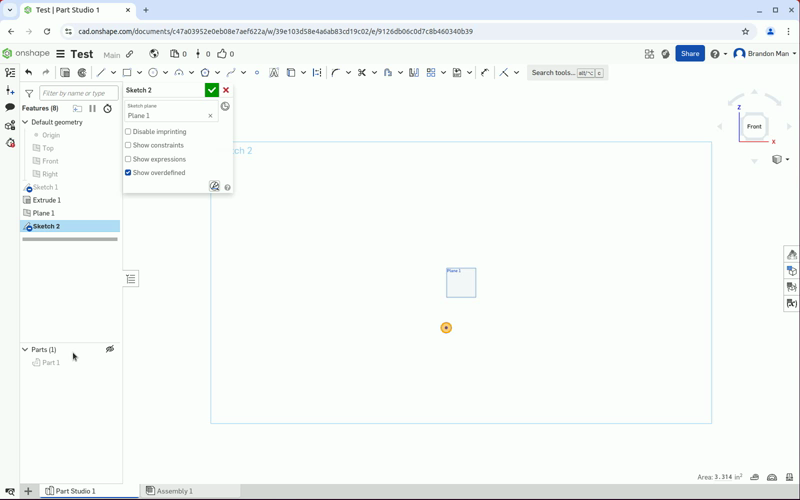
key(shift+e)
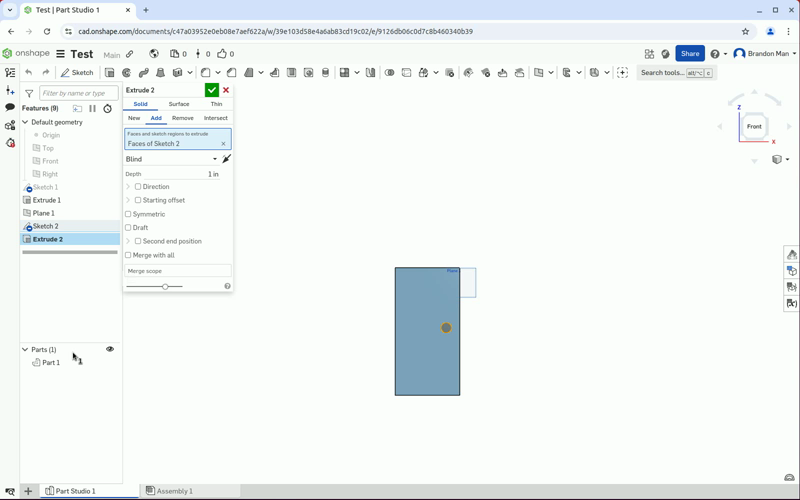
mouse_move(143, 106)
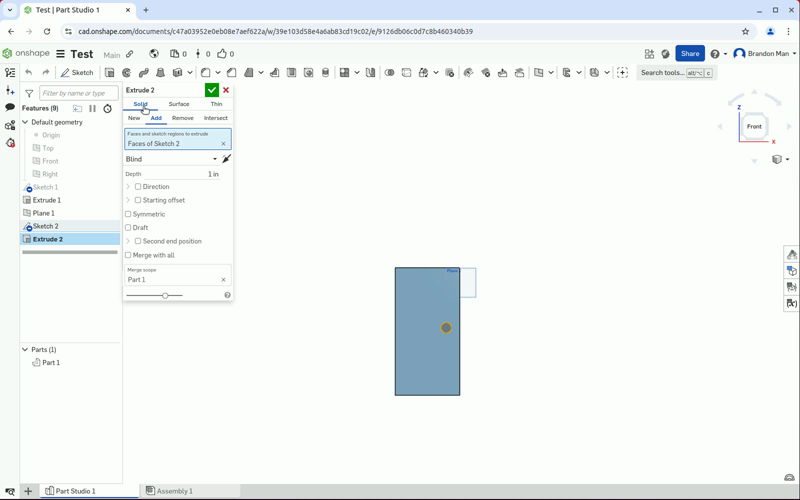
click(143, 106)
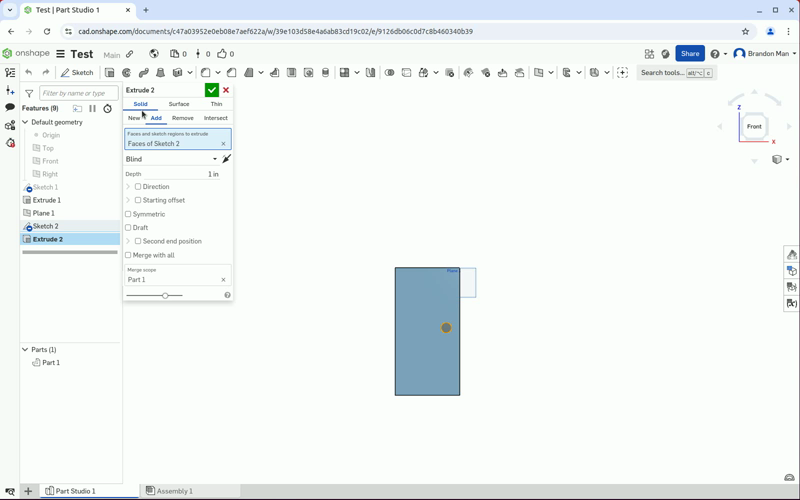
mouse_move(137, 120)
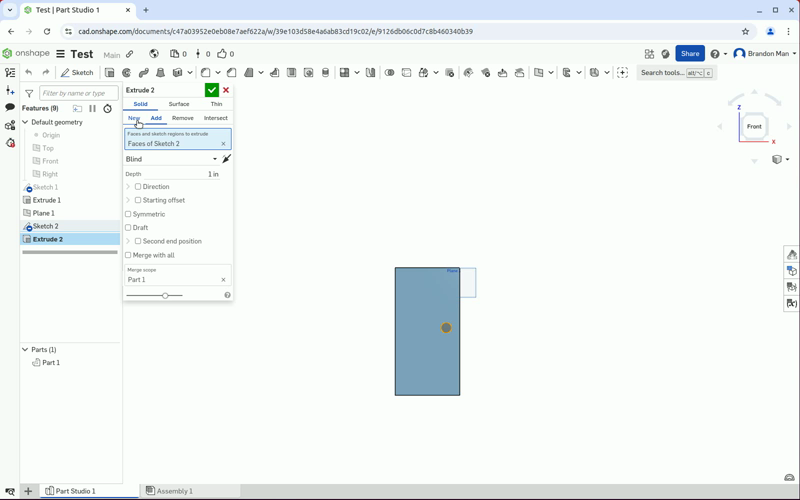
click(137, 120)
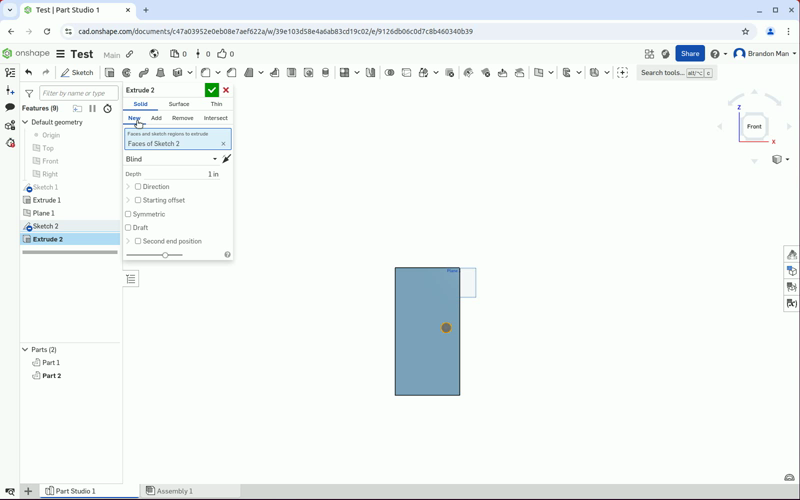
key(tab, 4)
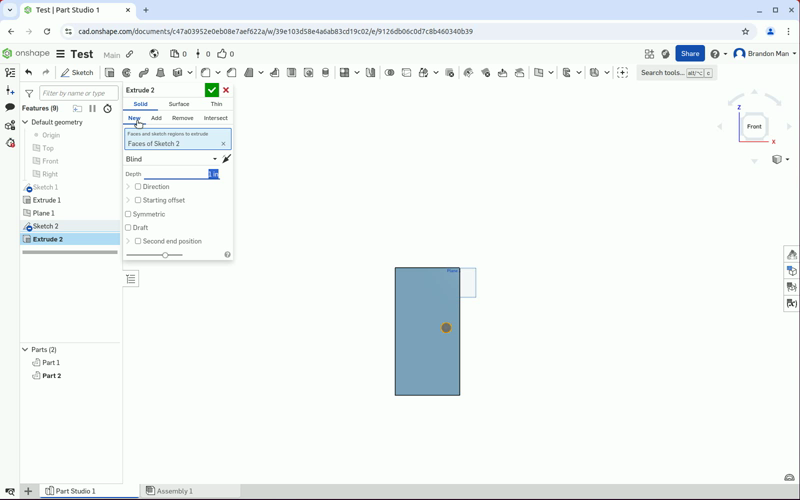
text(1.204)
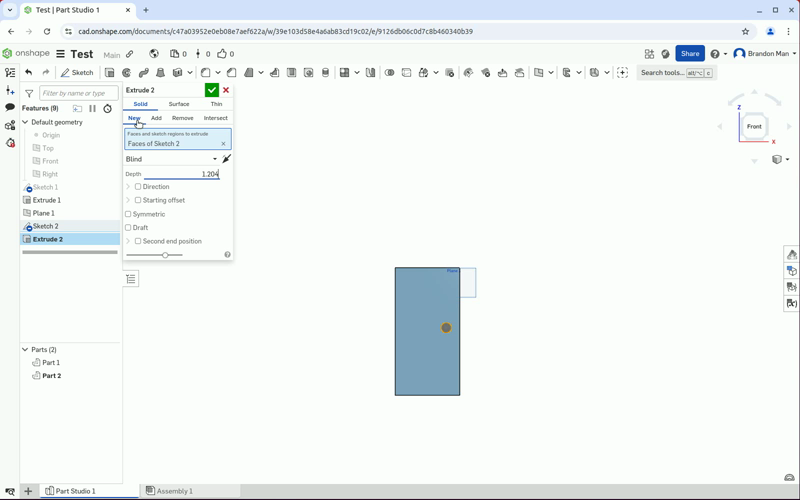
key(enter)
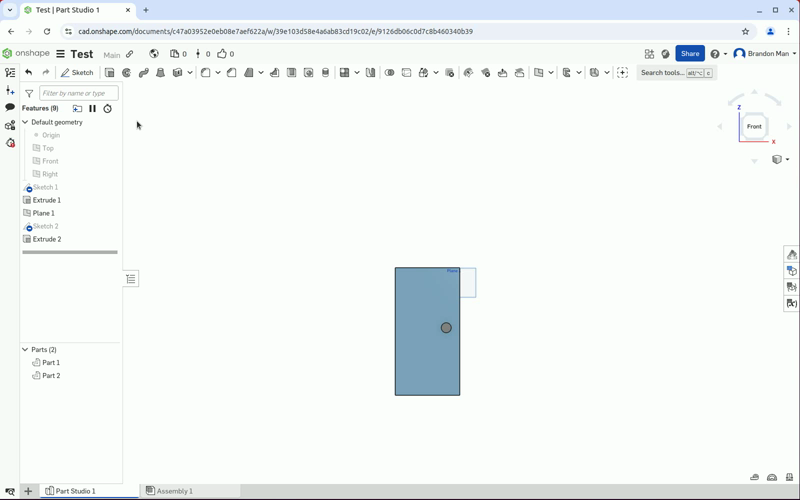
key(shift+h)
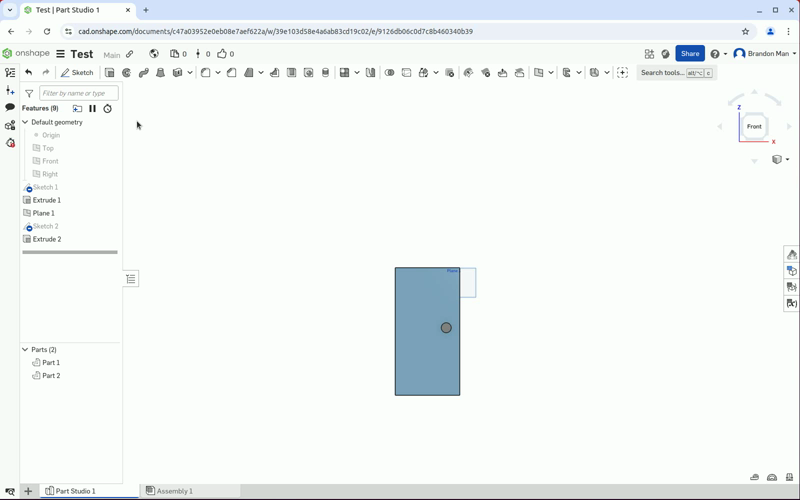
key(shift+h)
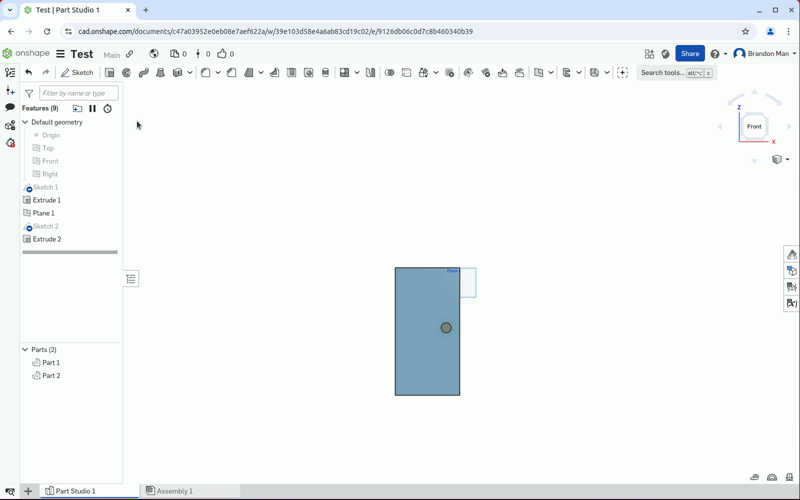
mouse_move(73, 189)
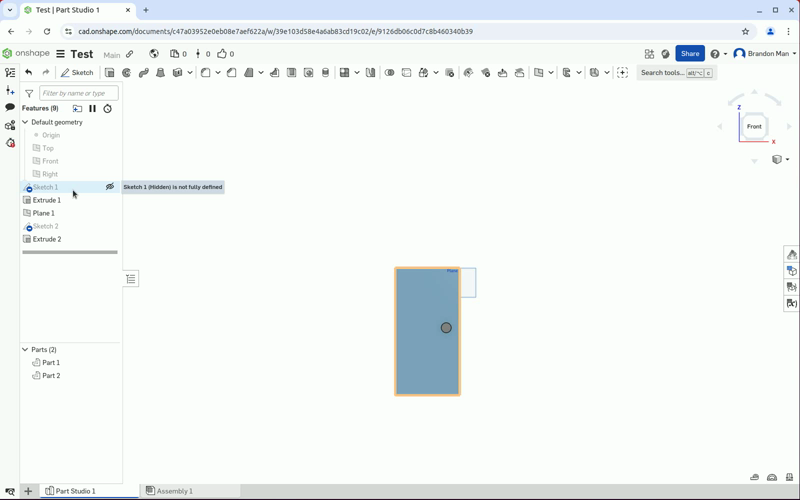
click(73, 189)
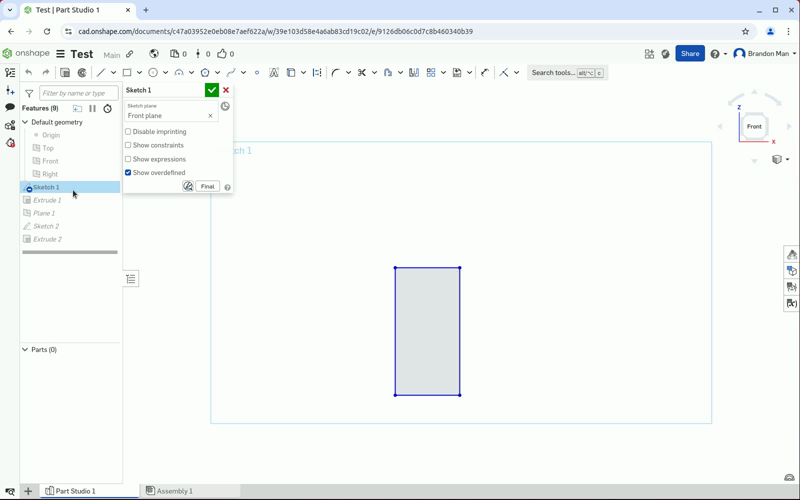
mouse_move(229, 92)
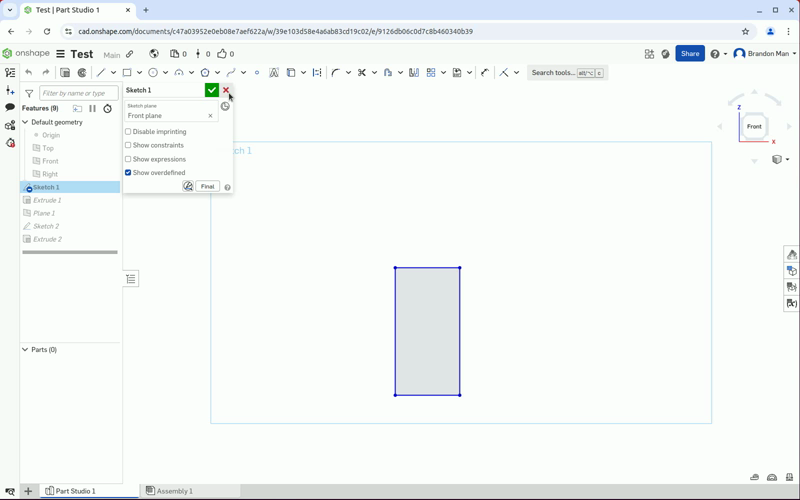
click(229, 92)
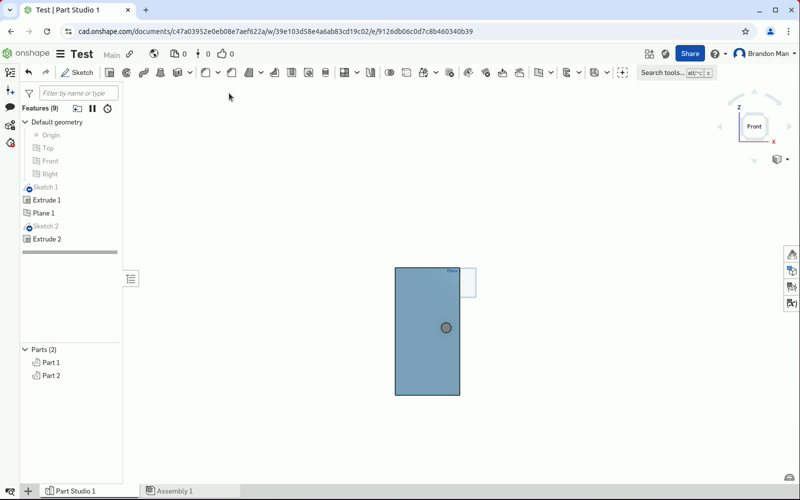
mouse_move(541, 75)
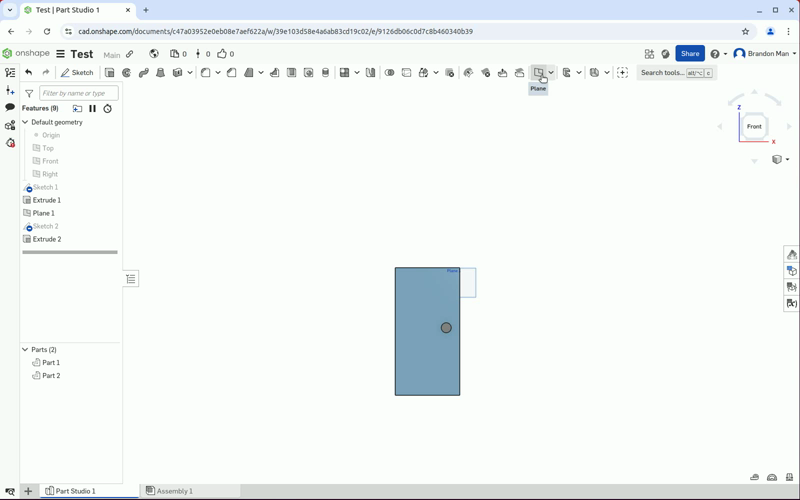
click(541, 75)
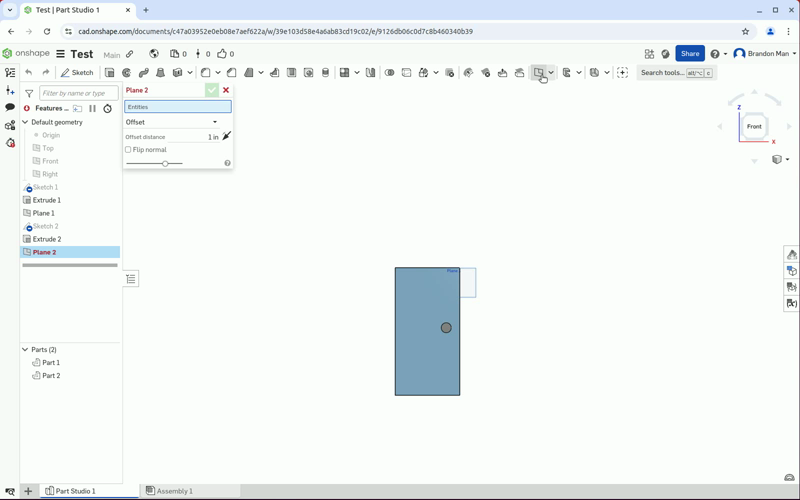
mouse_move(73, 163)
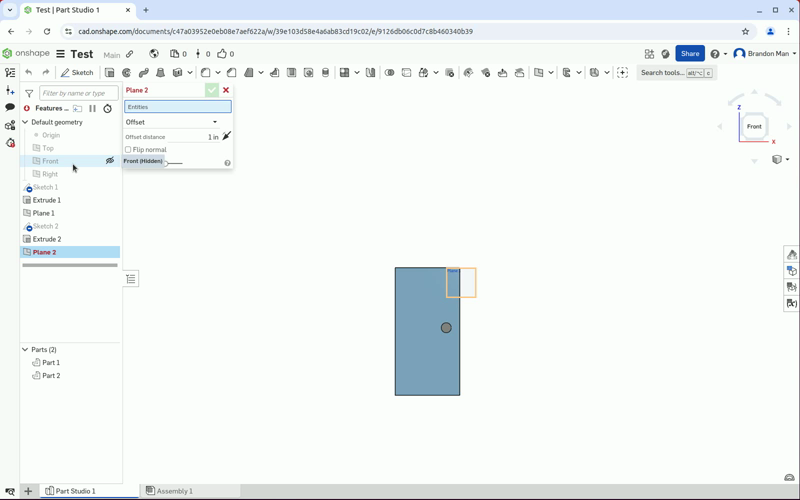
click(73, 163)
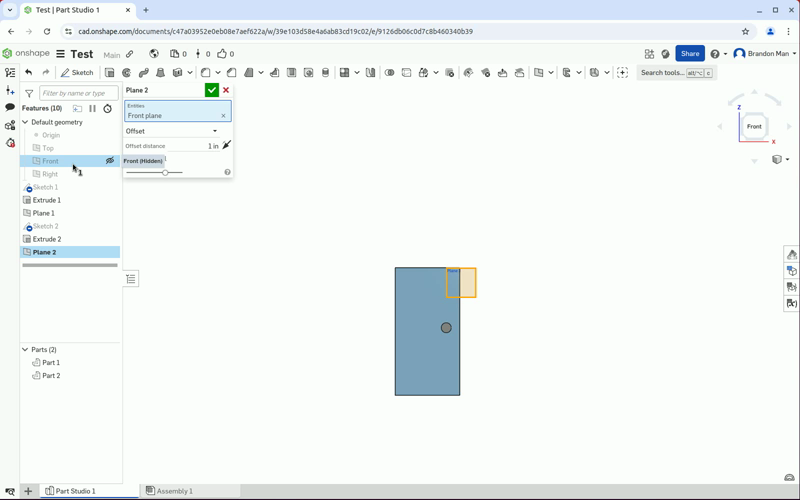
key(tab, 2)
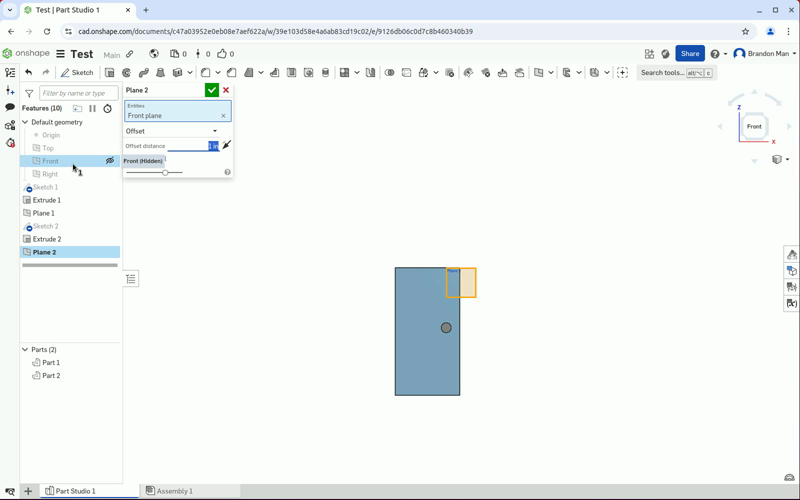
text(3.605)
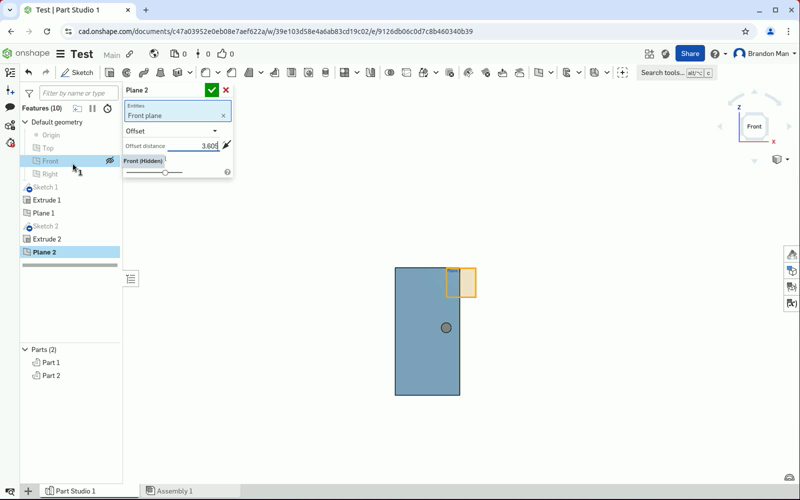
key(enter, 2)
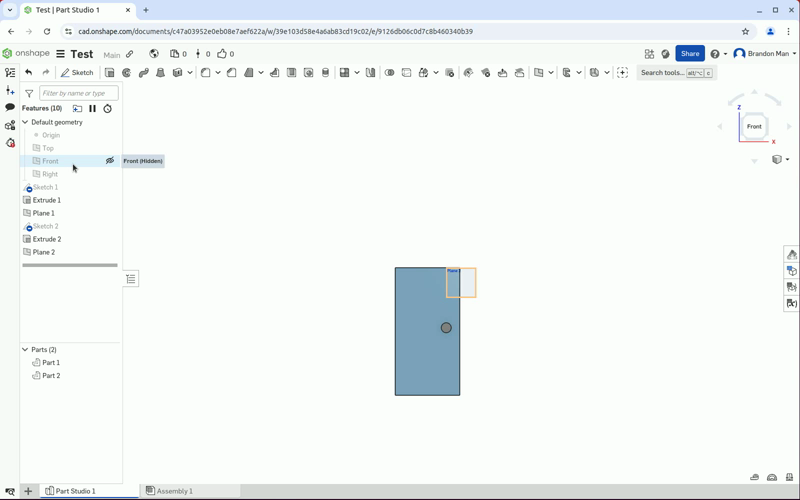
key(shift+s)
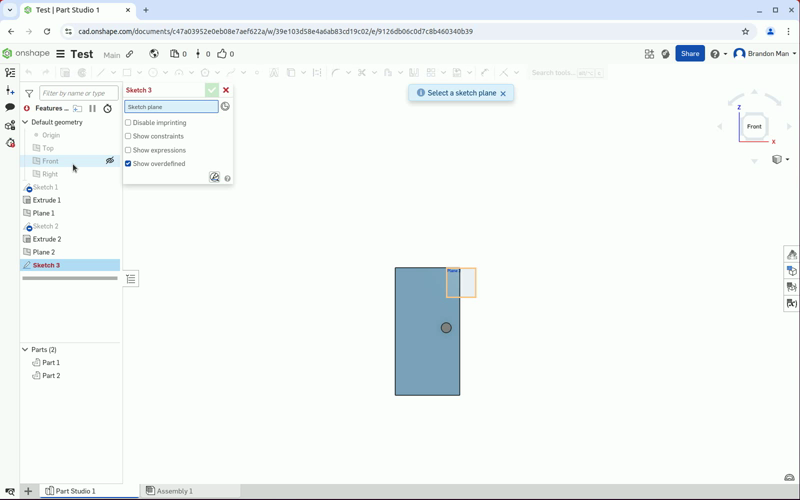
mouse_move(73, 254)
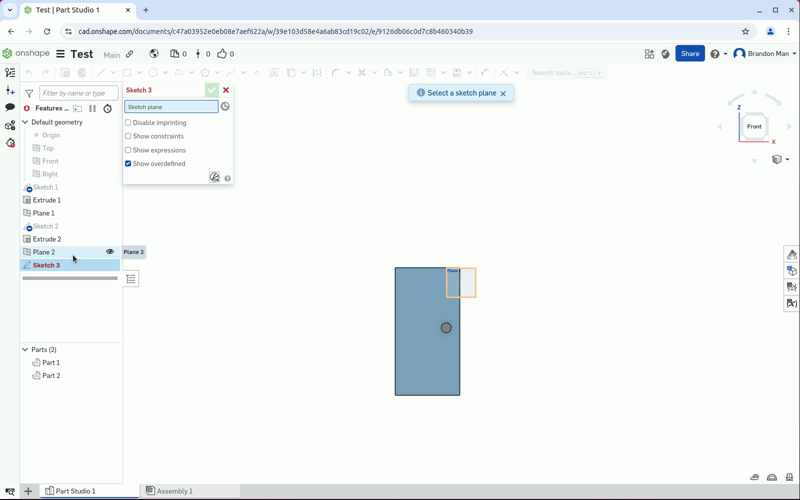
click(73, 254)
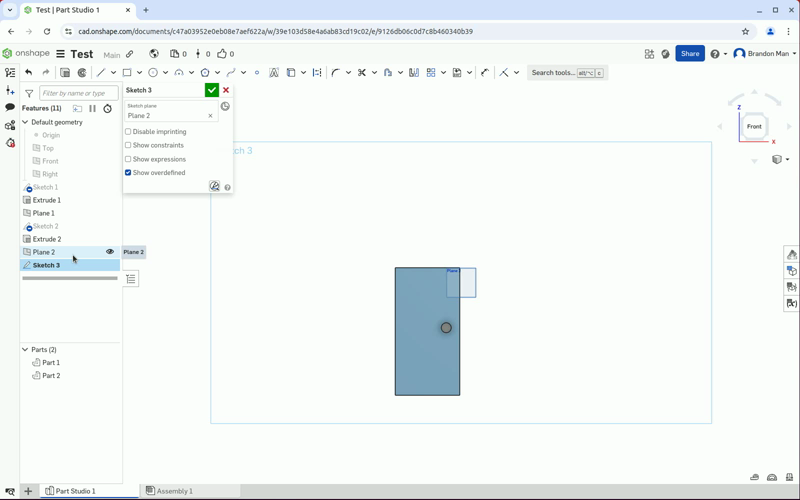
mouse_move(73, 352)
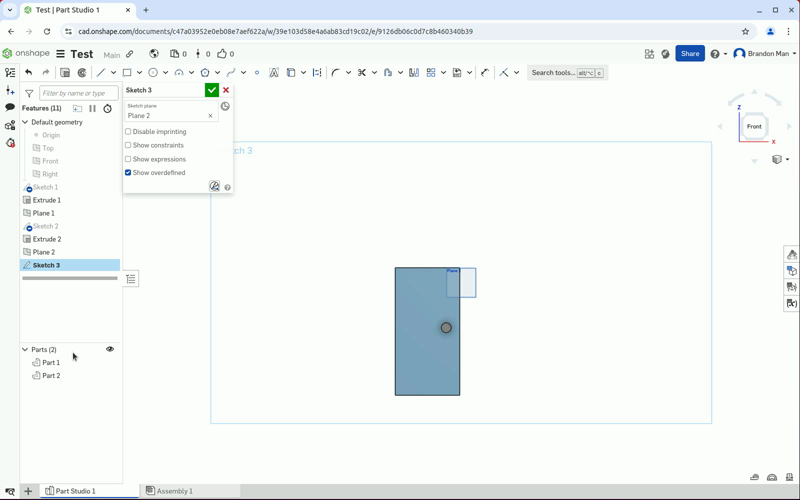
key(y)
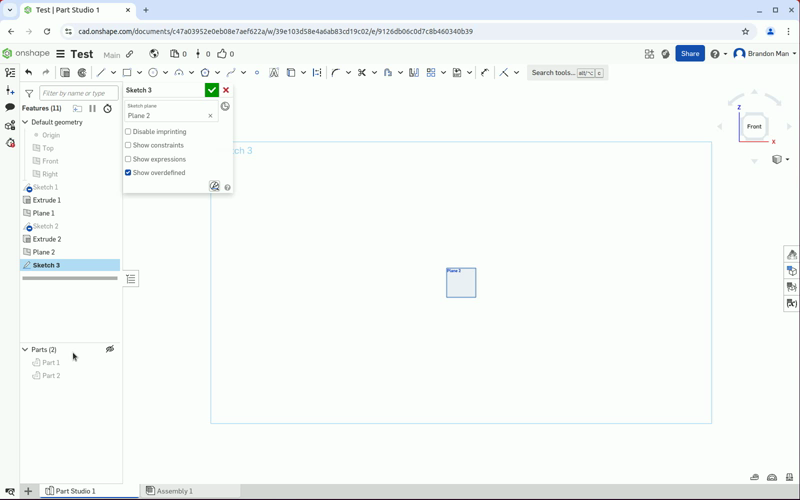
key(c)
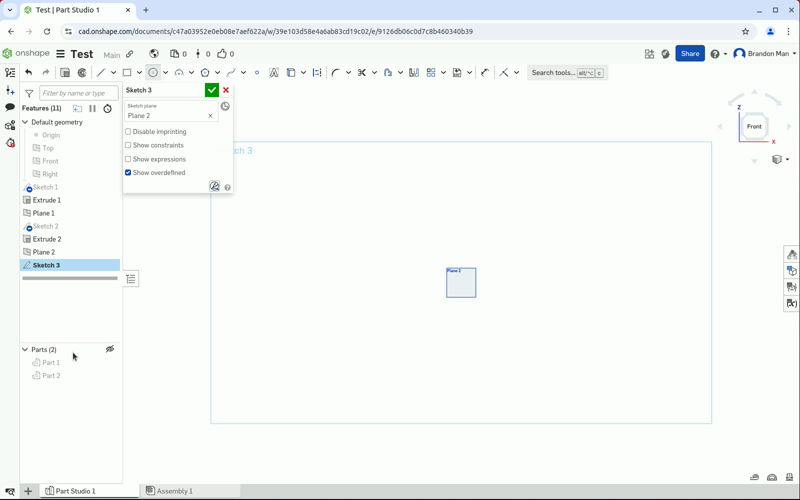
key_down(shift)
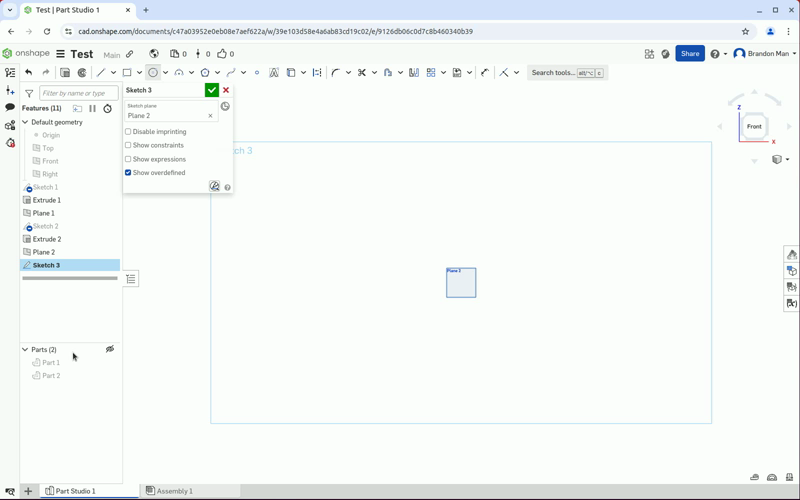
mouse_move(446, 327)
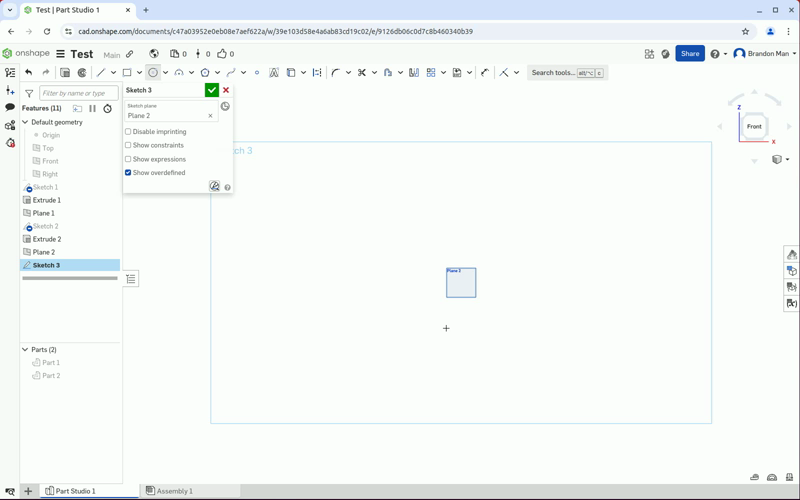
click(446, 327)
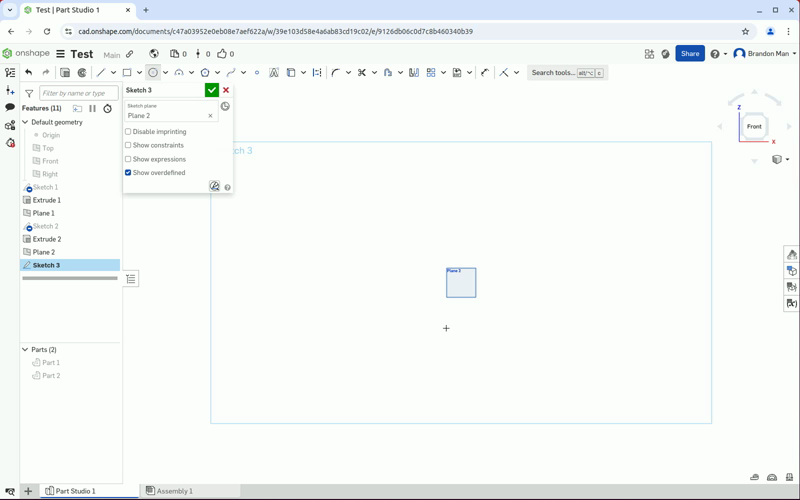
key_up(shift)
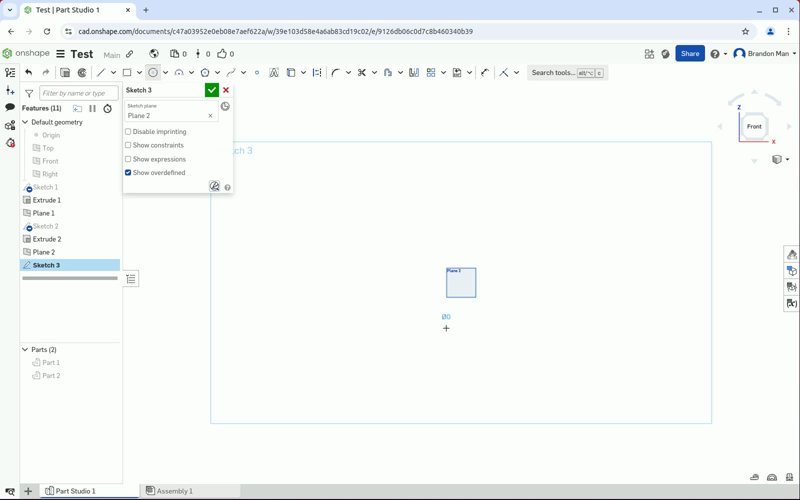
mouse_move(449, 327)
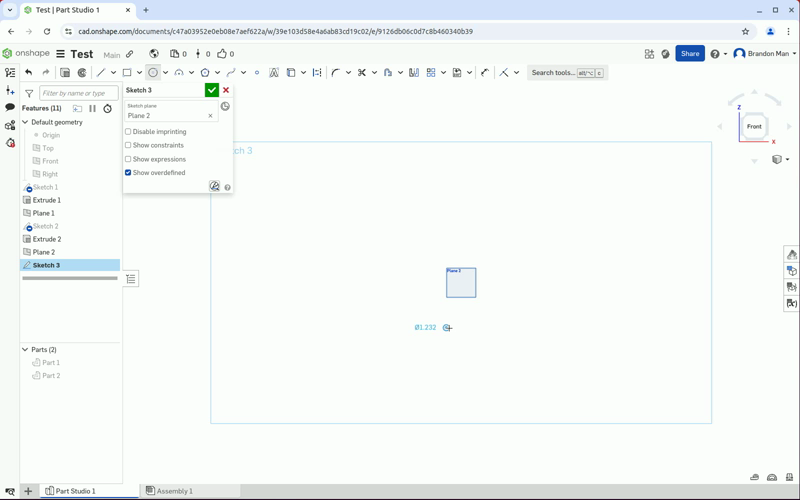
click(449, 327)
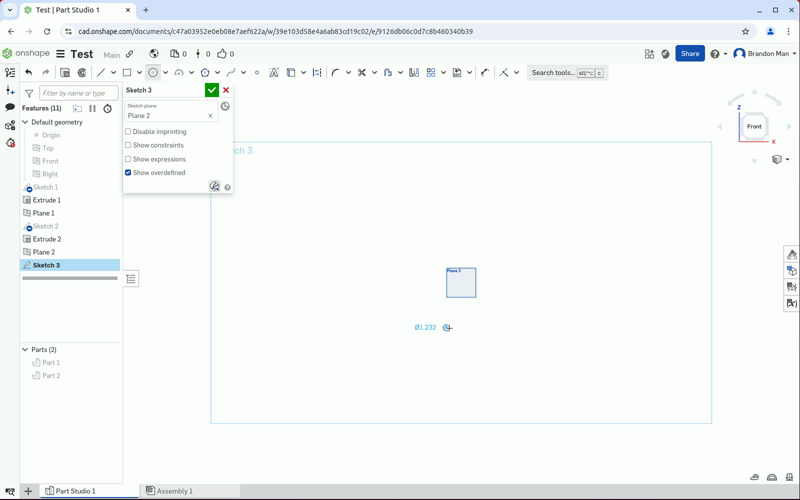
key(esc)
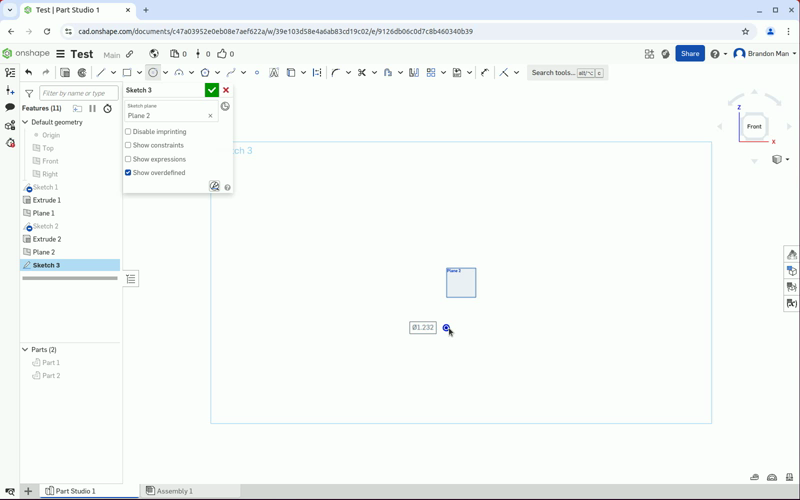
mouse_move(447, 326)
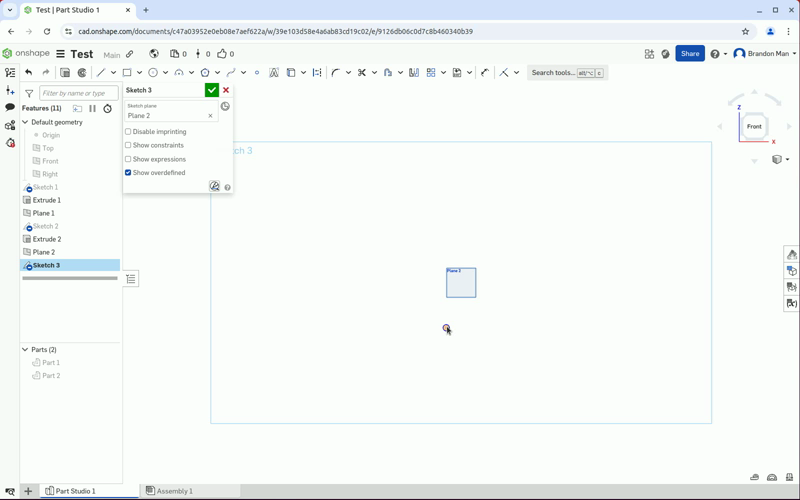
scroll(6)
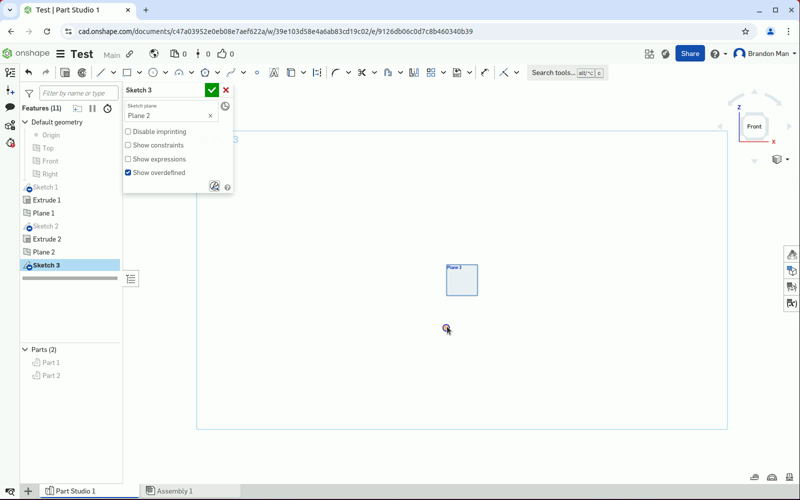
scroll(6)
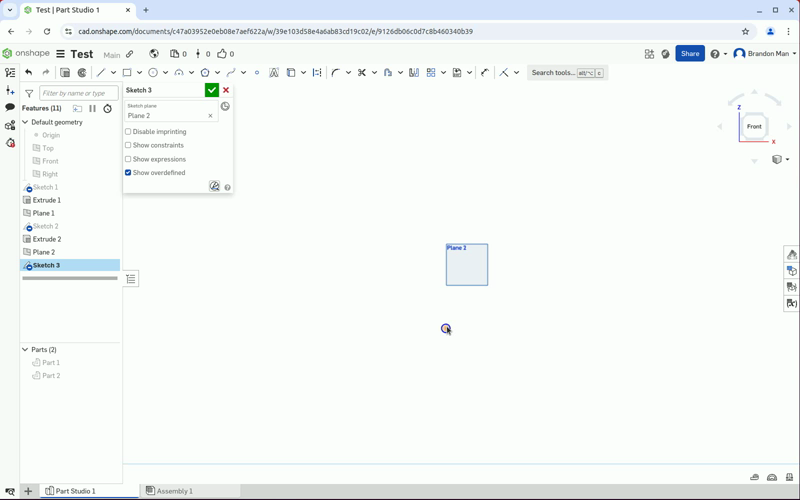
scroll(6)
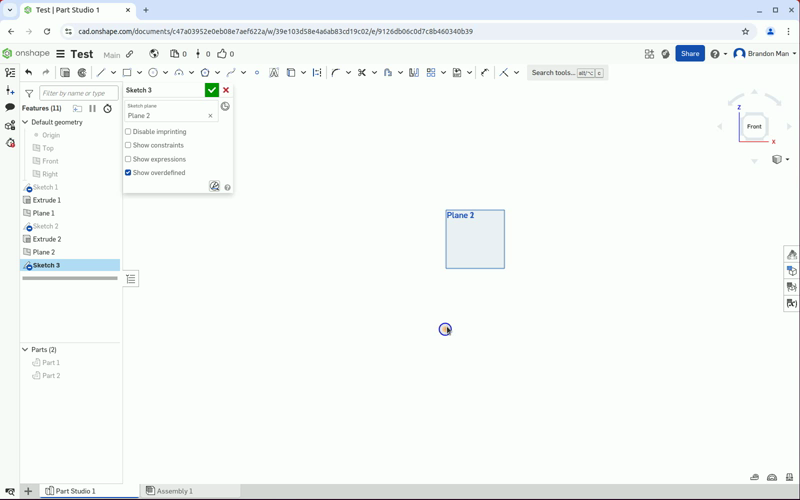
scroll(6)
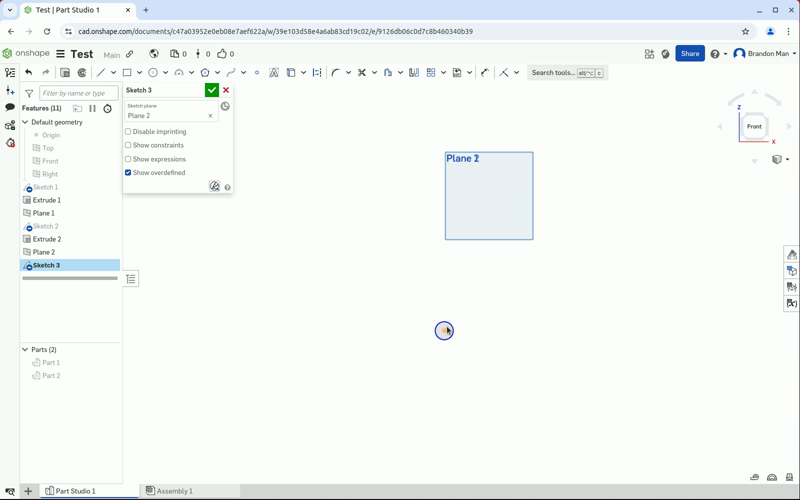
scroll(6)
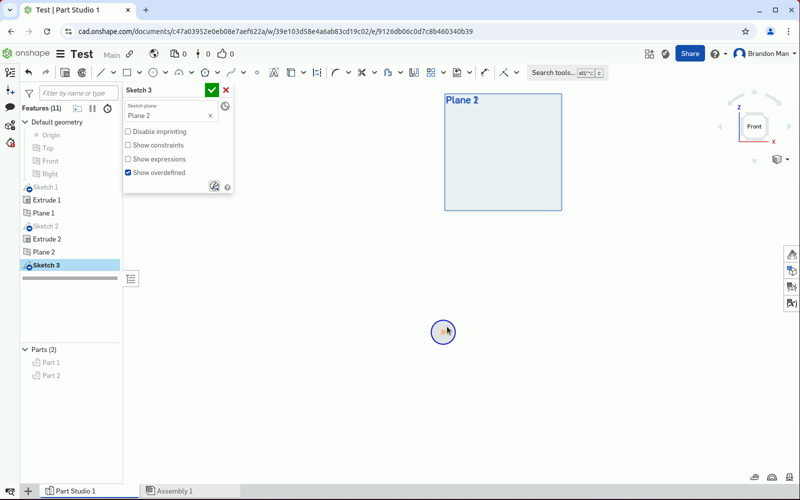
scroll(6)
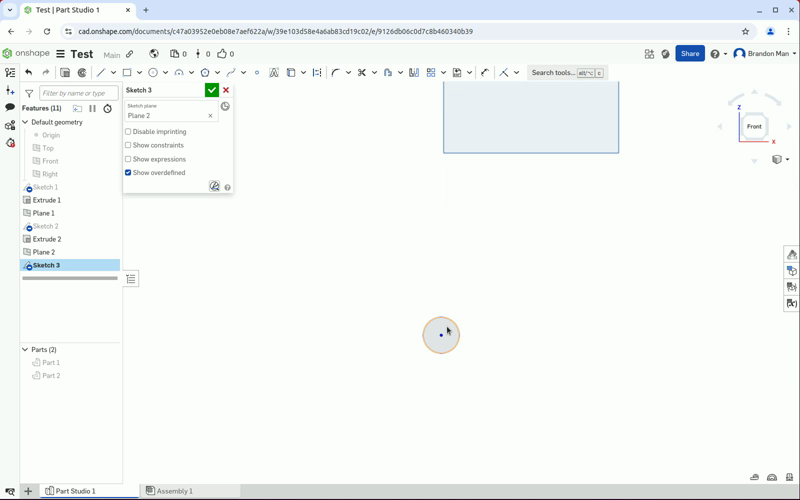
scroll(6)
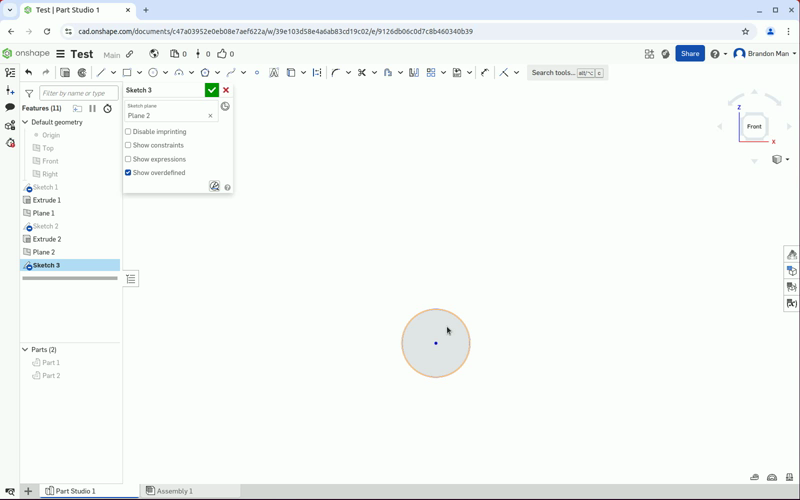
click(447, 326)
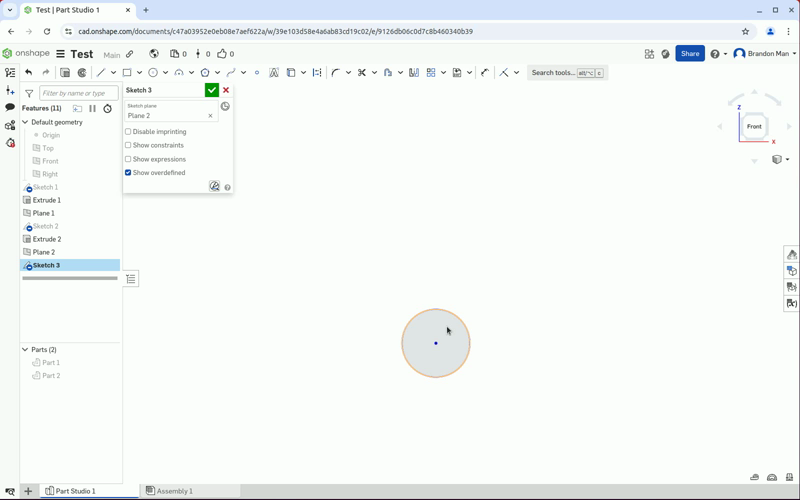
scroll(-6)
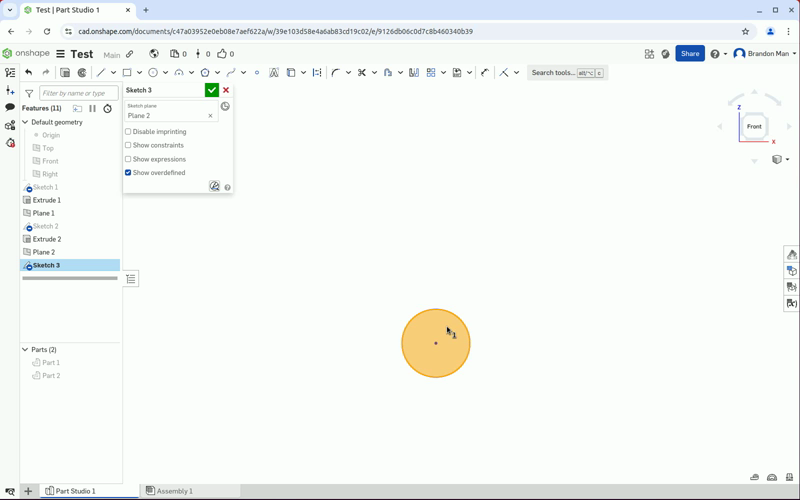
scroll(-6)
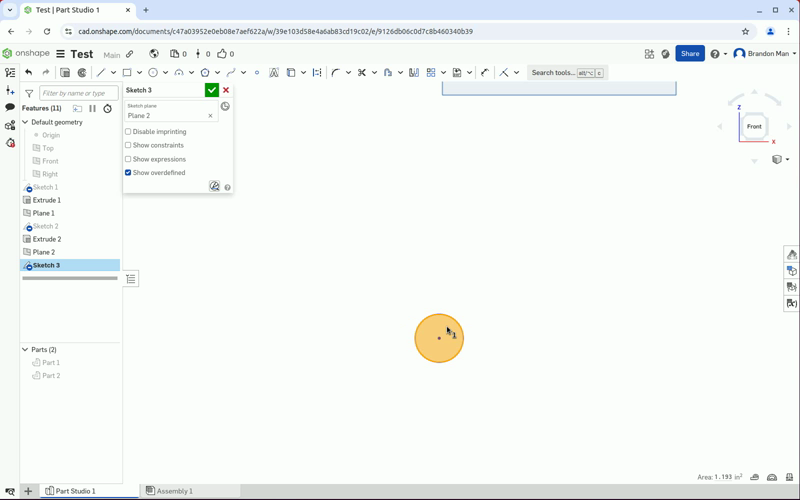
scroll(-6)
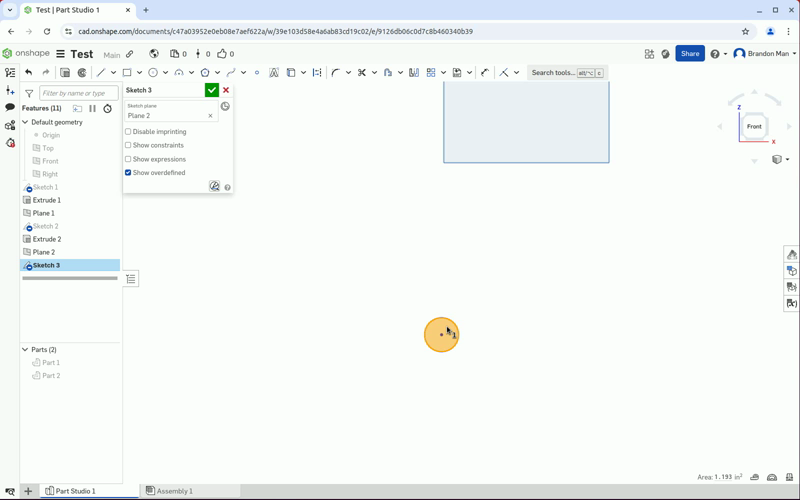
scroll(-6)
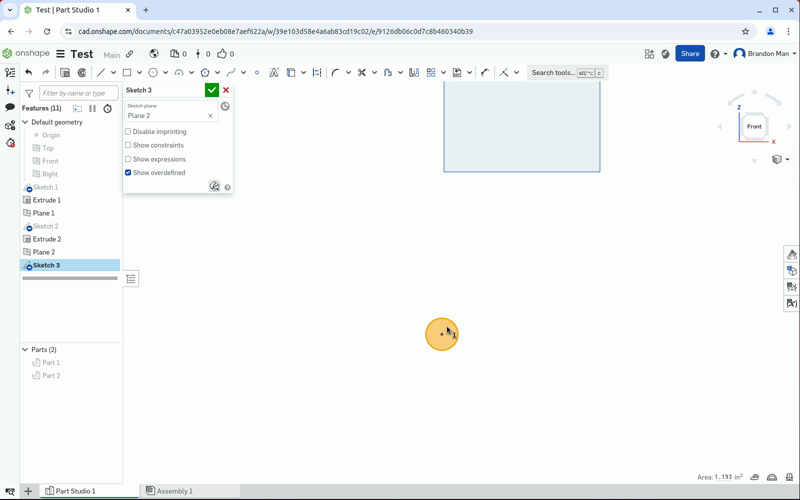
scroll(-6)
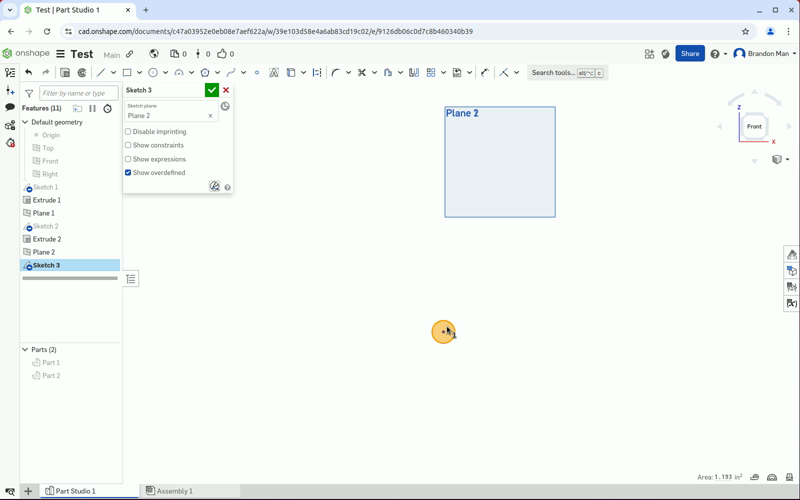
scroll(-6)
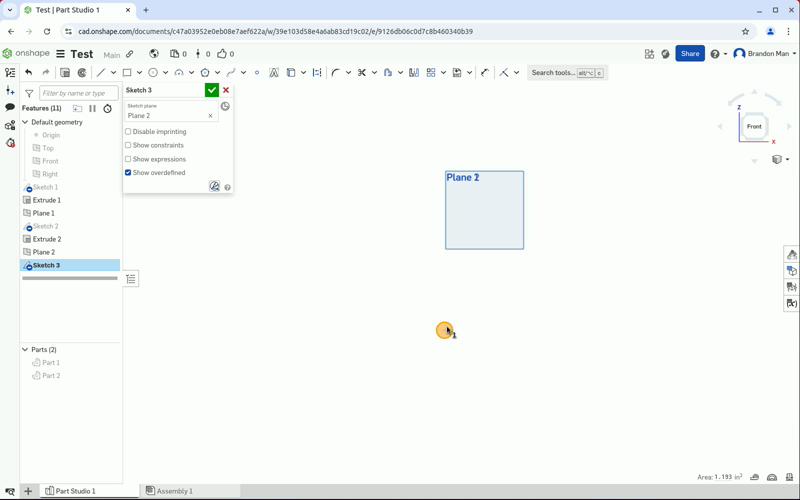
scroll(-6)
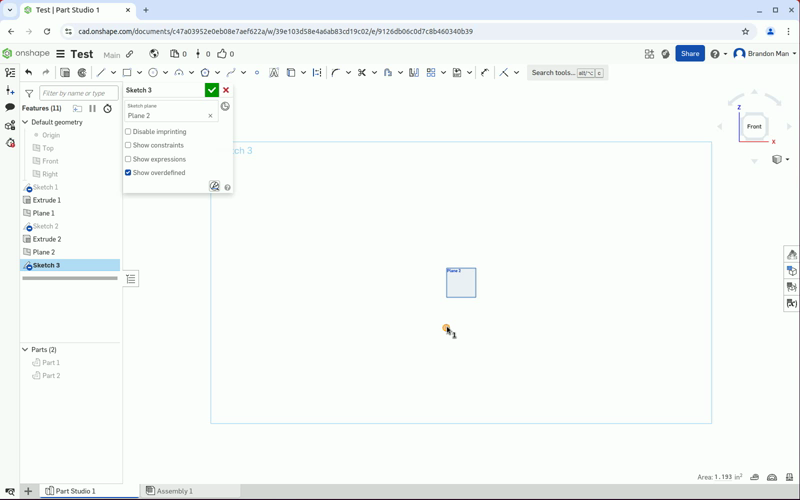
mouse_move(73, 352)
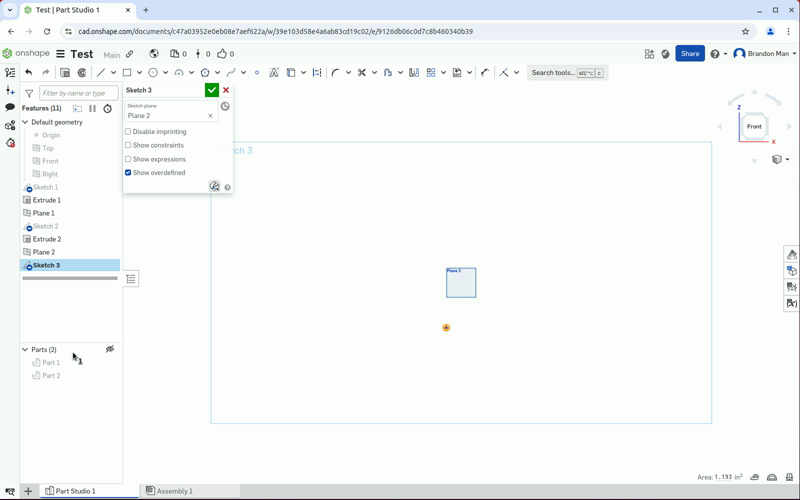
key(shift+y)
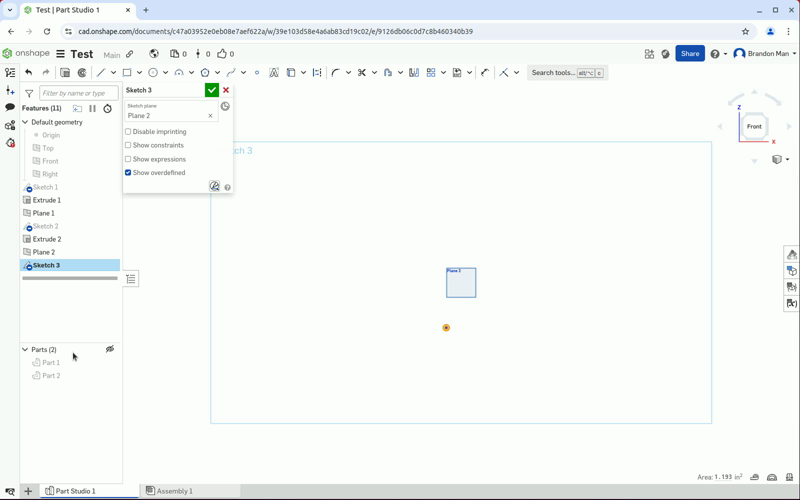
key(shift+e)
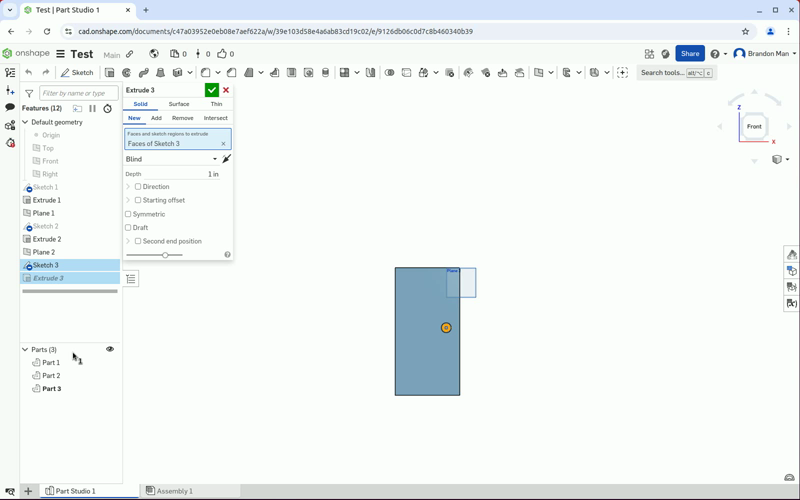
mouse_move(143, 106)
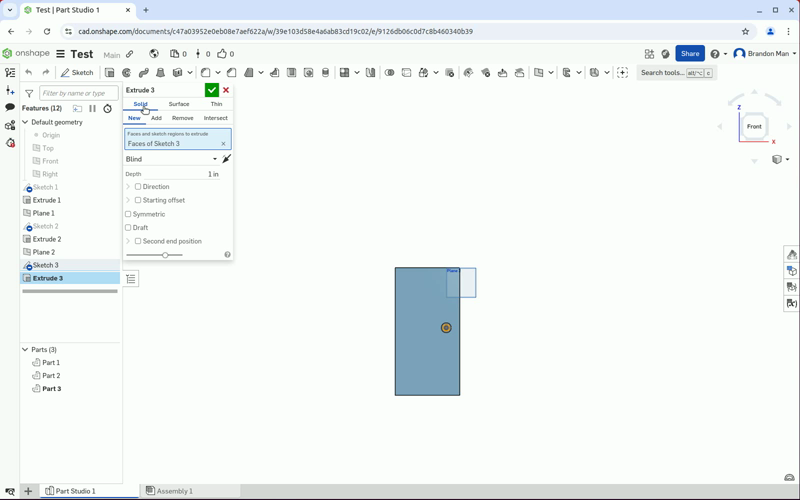
click(143, 106)
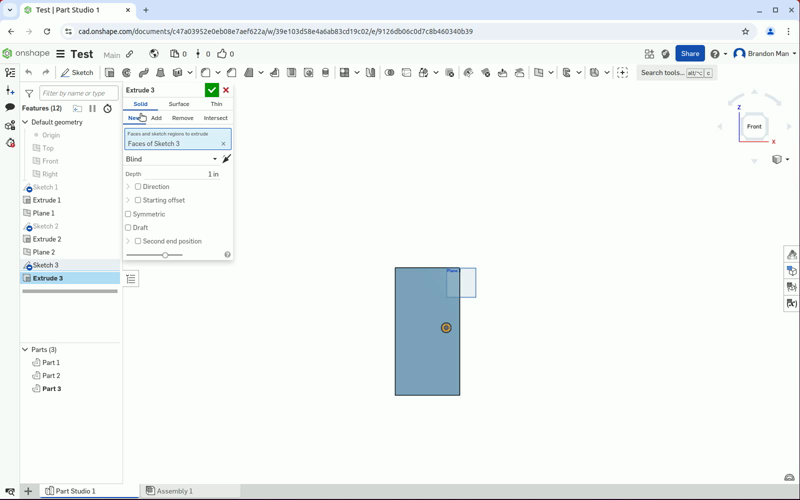
mouse_move(137, 120)
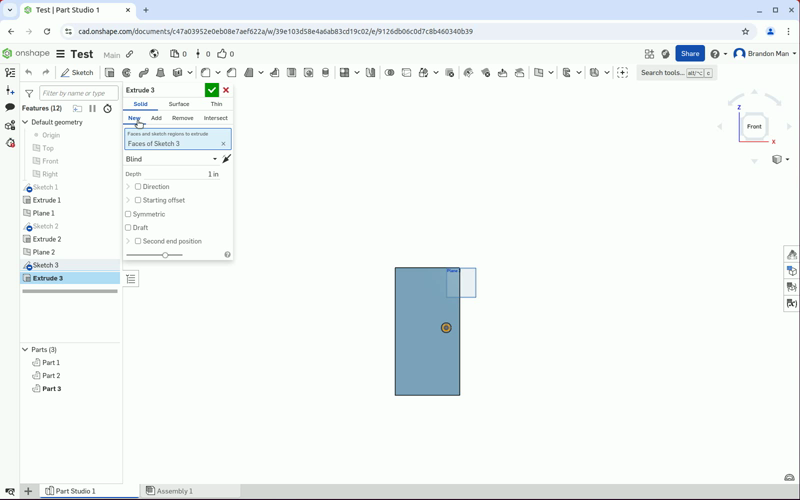
click(137, 120)
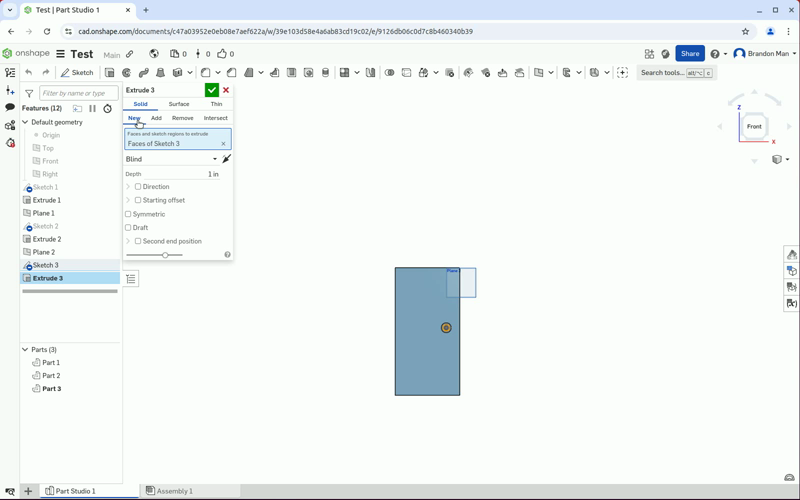
key(tab, 4)
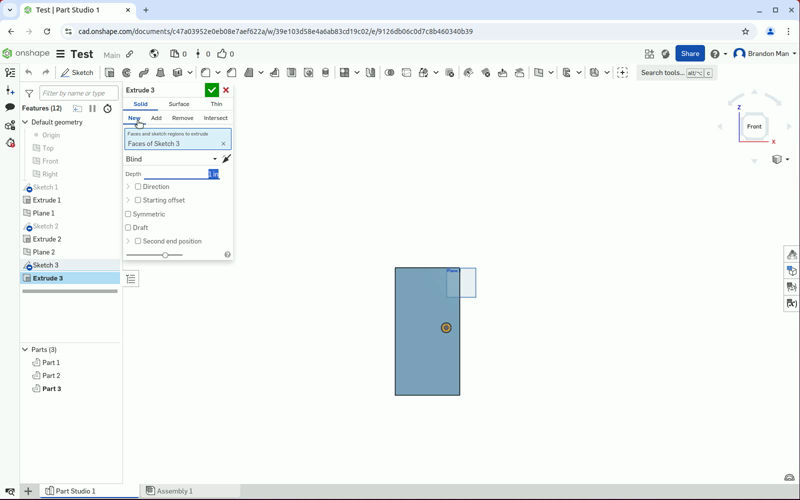
text(0.481)
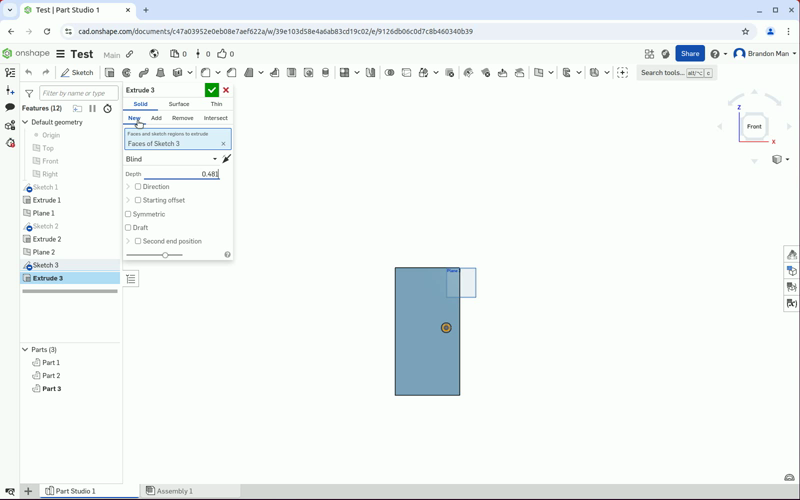
key(enter)
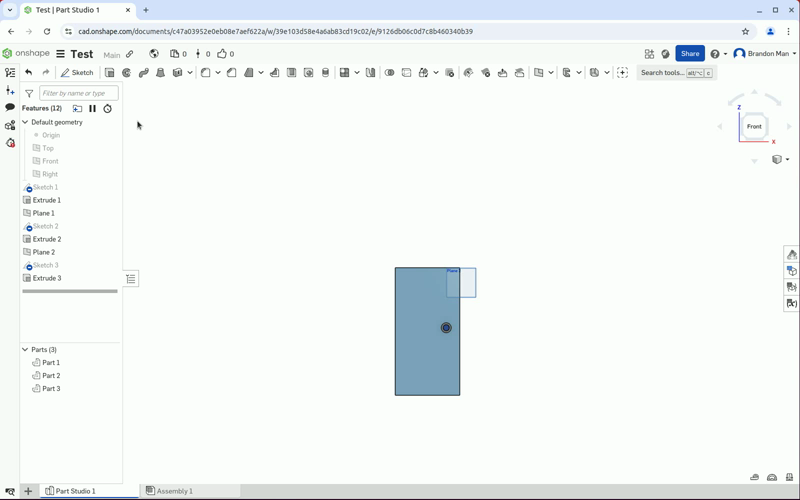
key(shift+h)
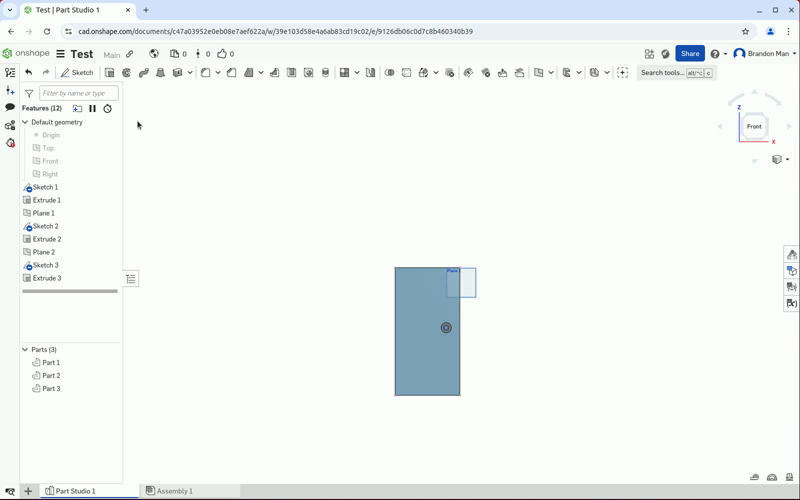
key(shift+h)
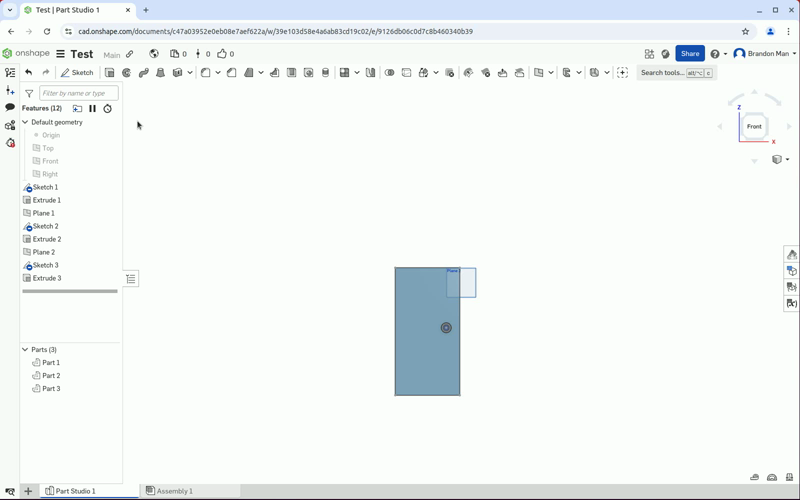
key(shift+7)
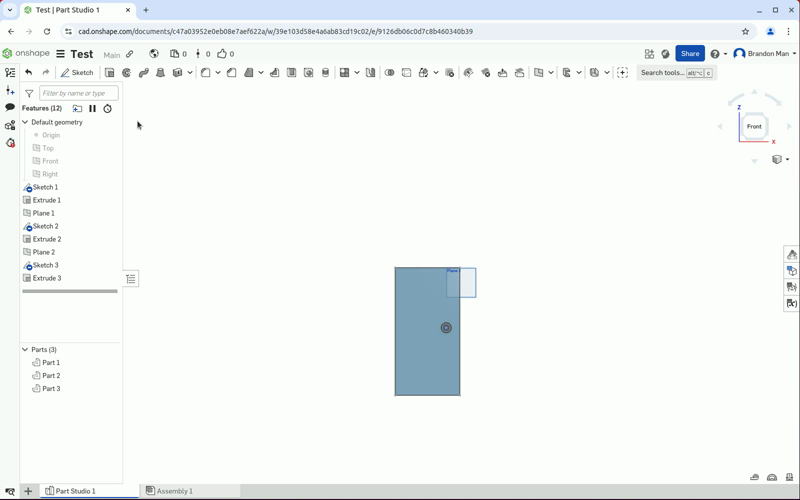
key(left, 2)
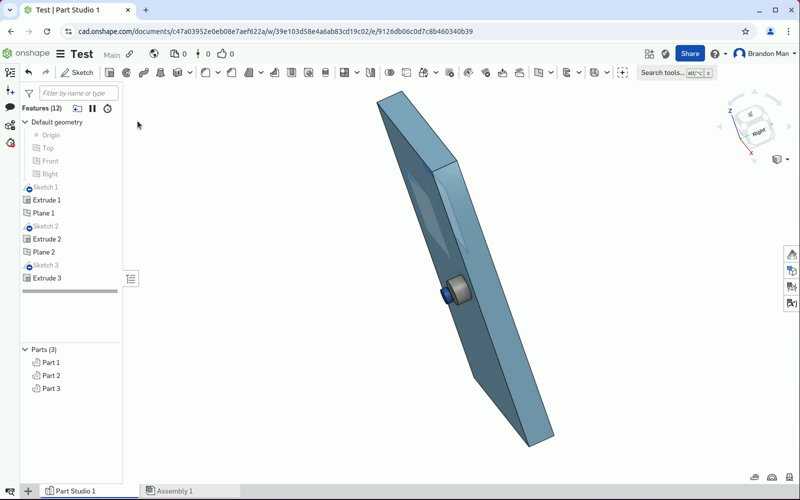
key(down, 2)
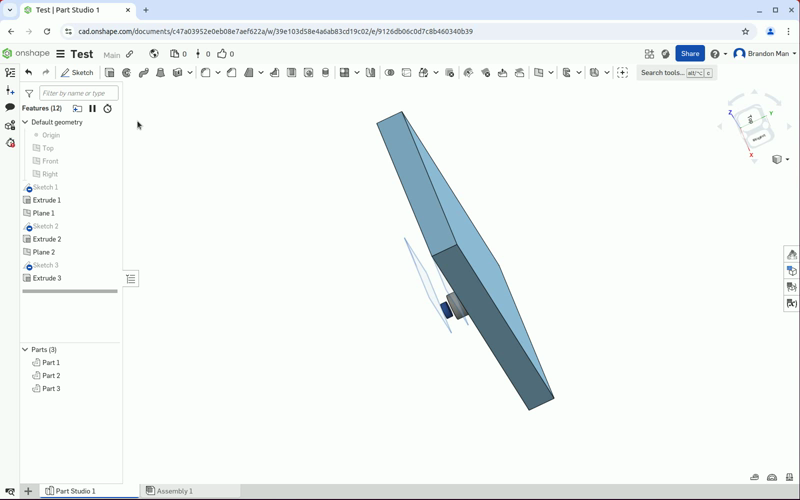
key(up, 2)
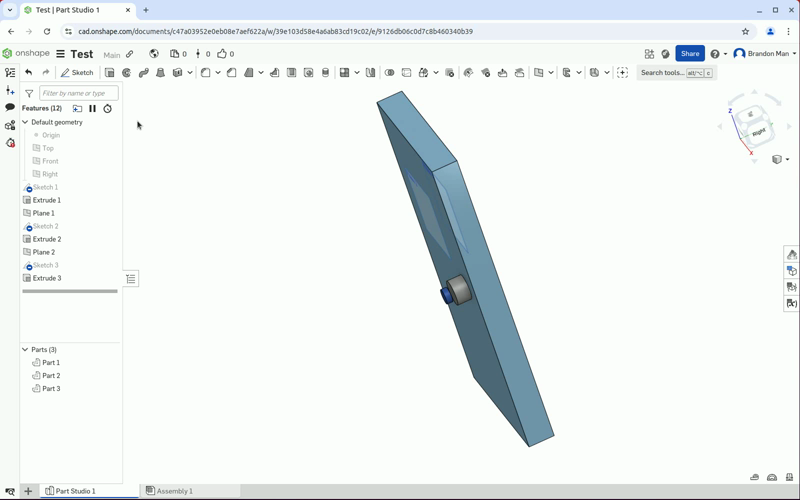
key(right, 2)
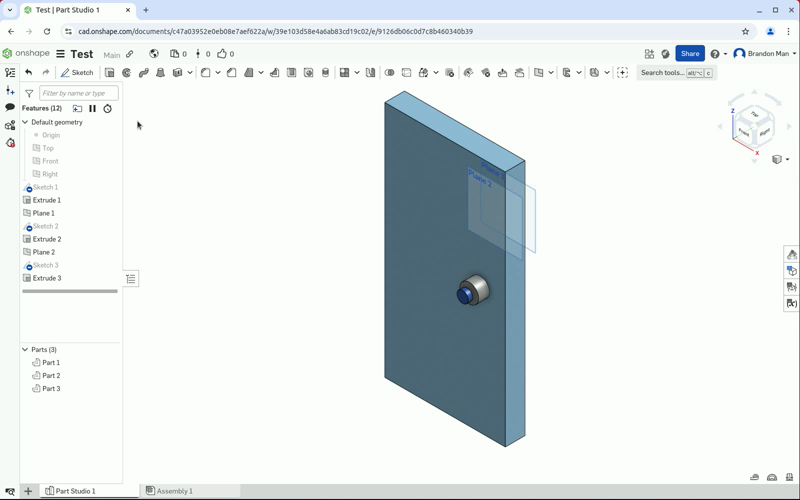
mouse_move(73, 189)
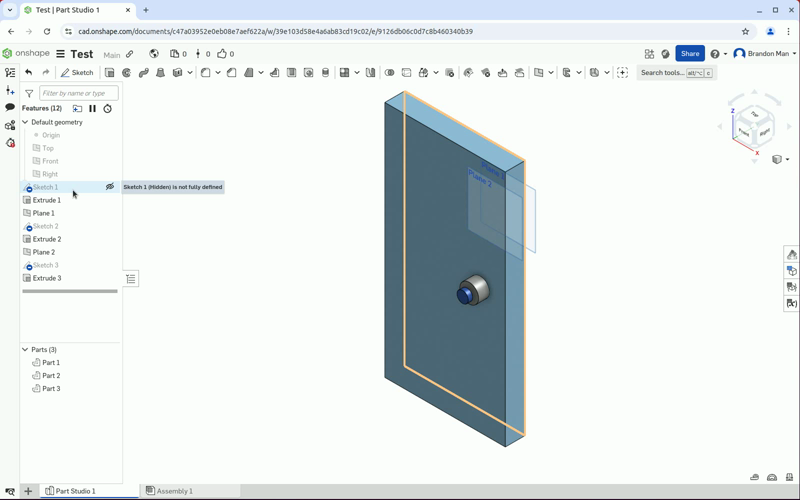
click(73, 189)